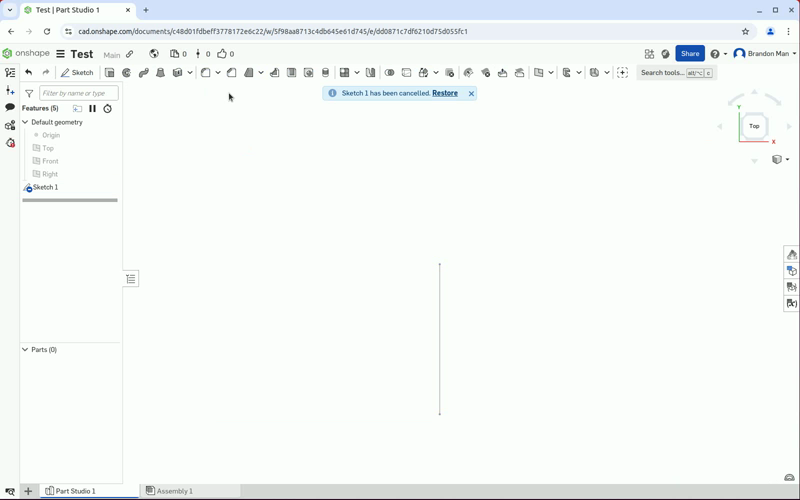
key(shift+h)
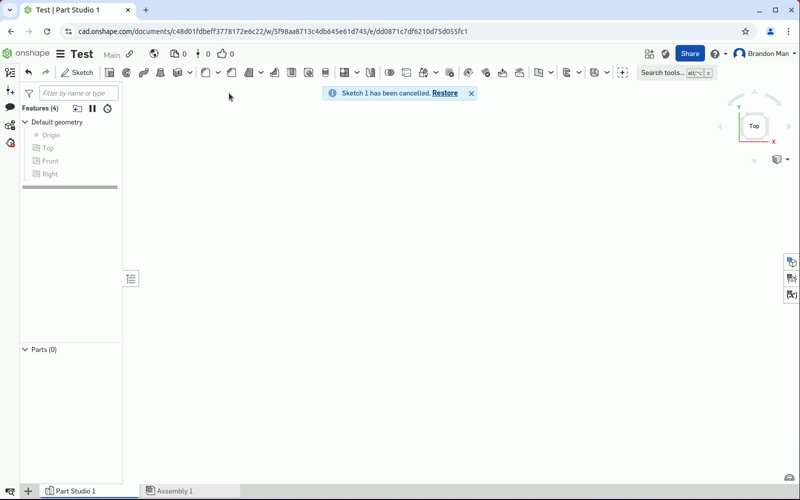
mouse_move(73, 352)
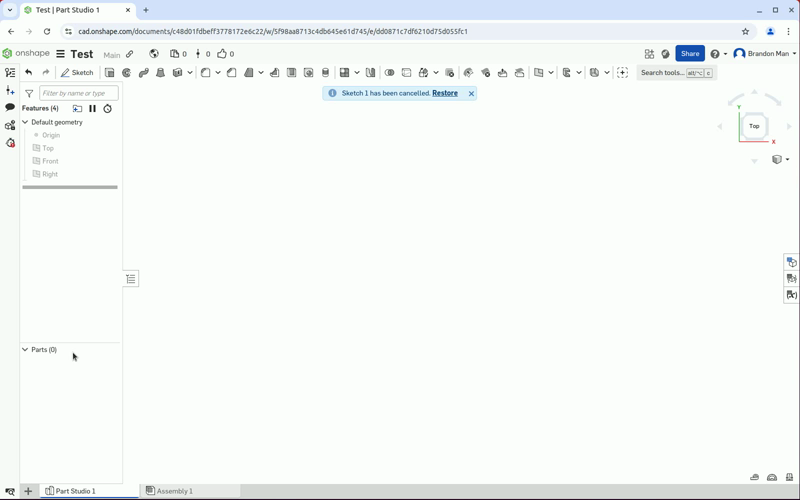
key(y)
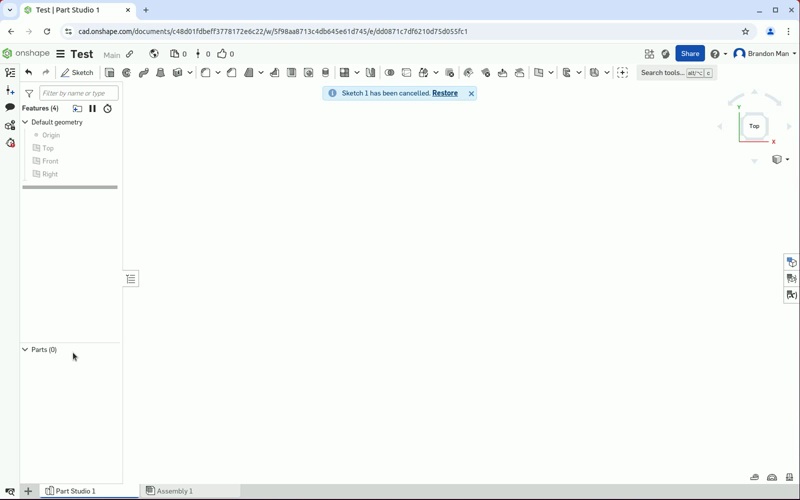
key(shift+p)
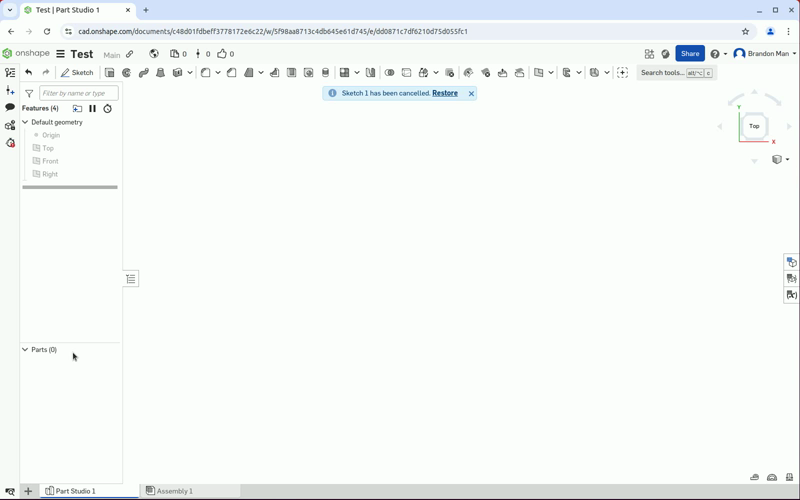
key(space)
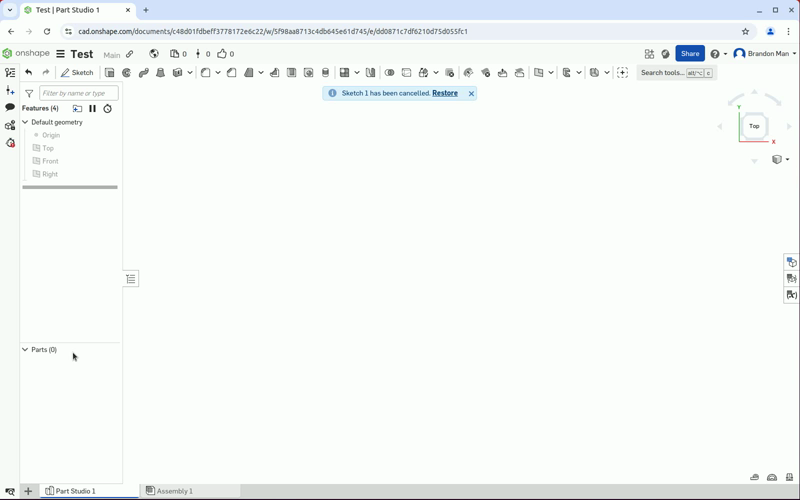
key_down(shift)
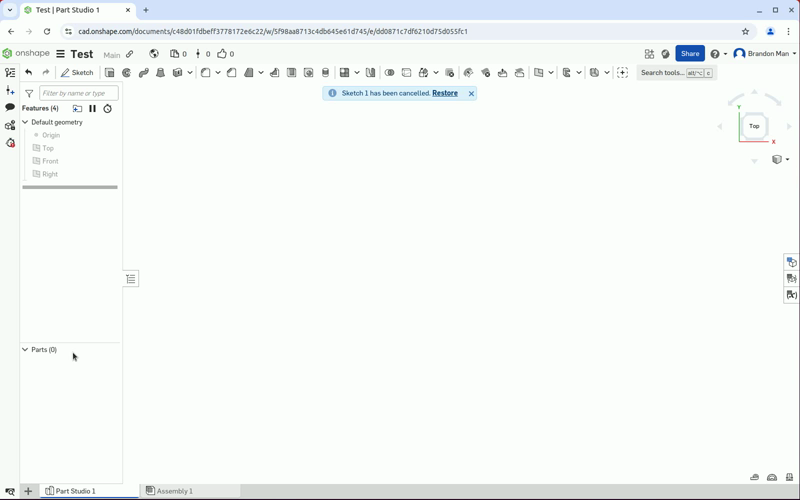
key(up)
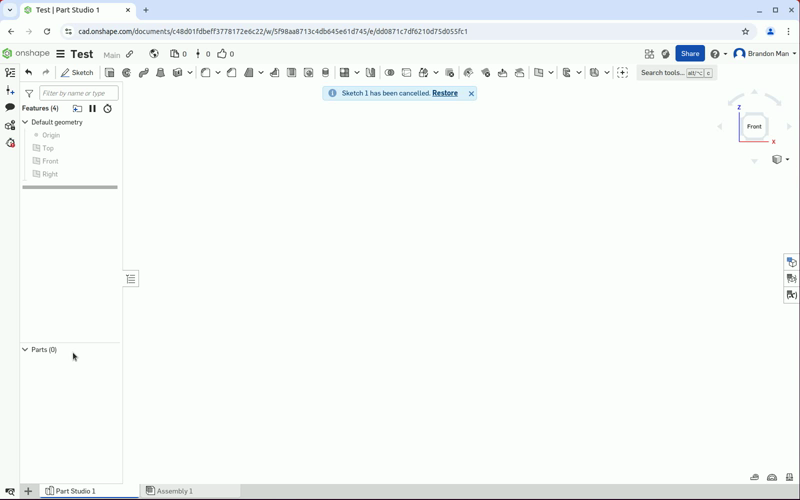
key_up(shift)
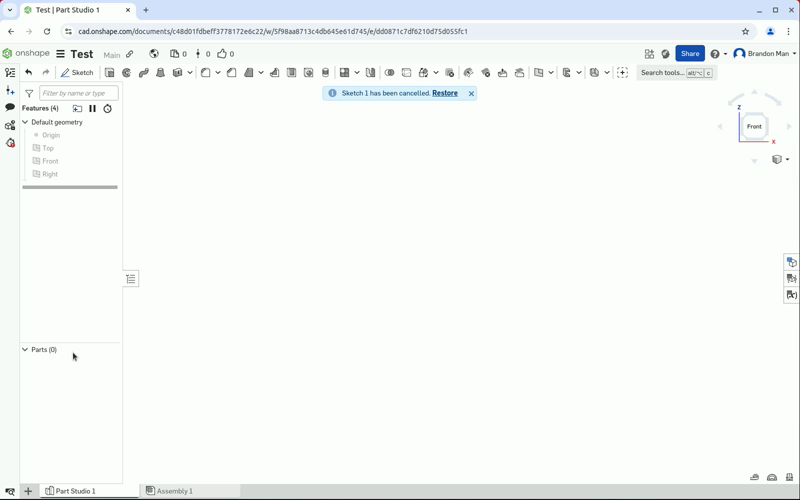
mouse_move(73, 352)
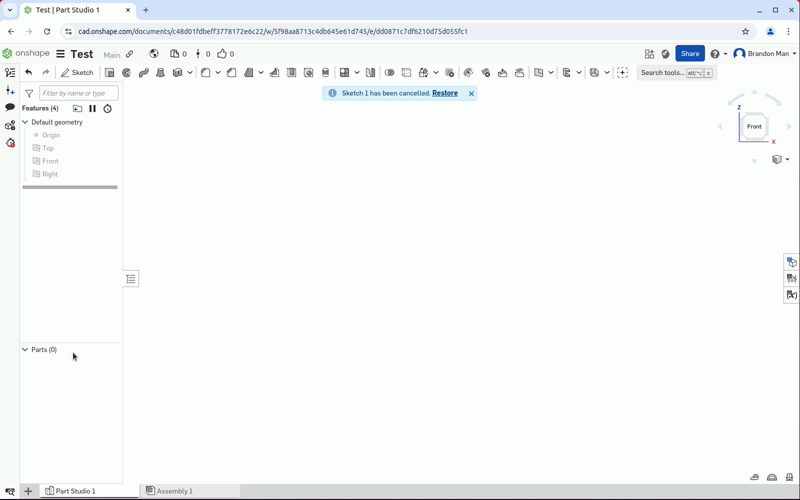
key(shift+y)
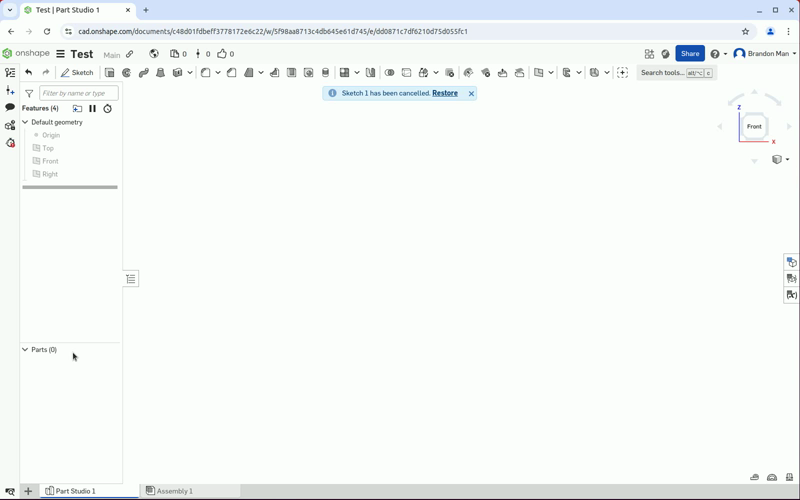
key(shift+s)
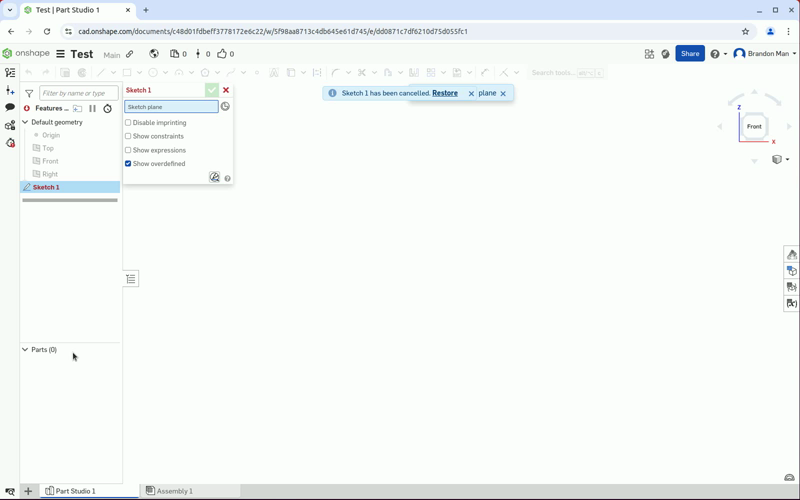
mouse_move(73, 163)
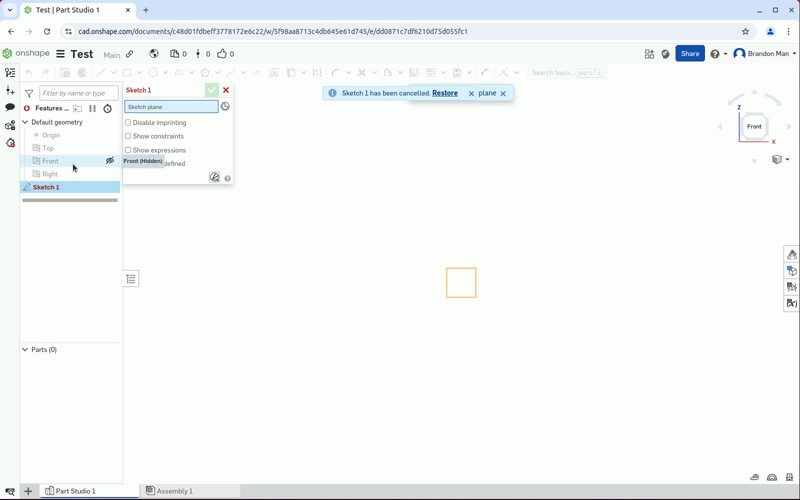
click(73, 163)
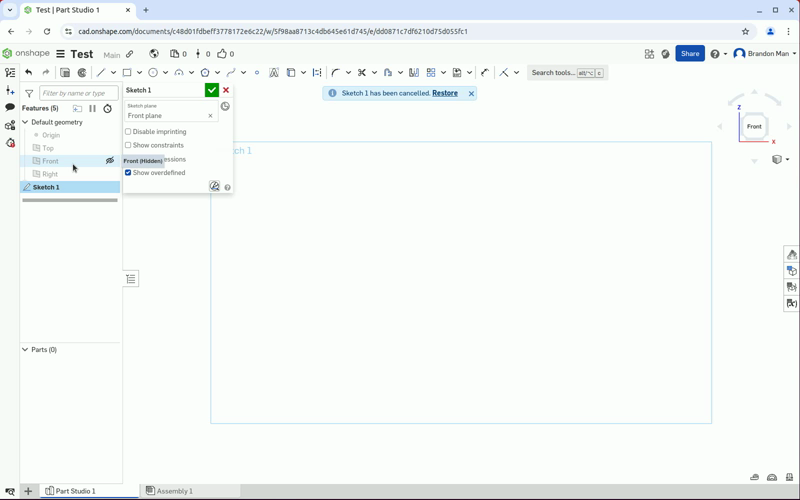
mouse_move(73, 352)
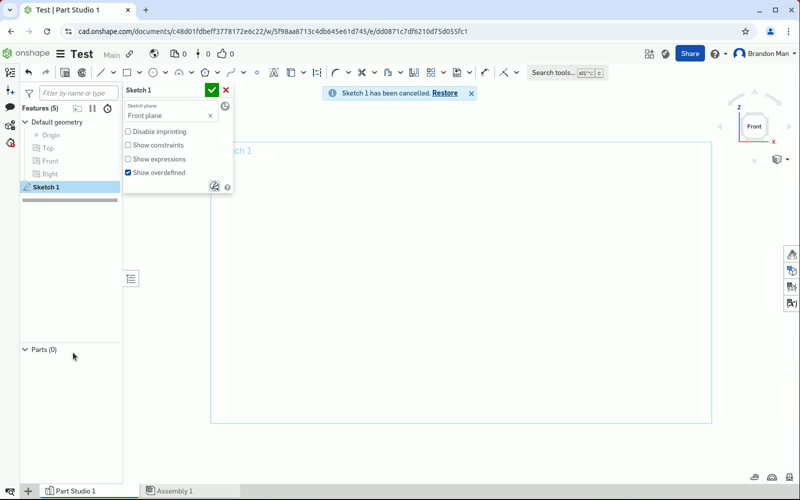
key(y)
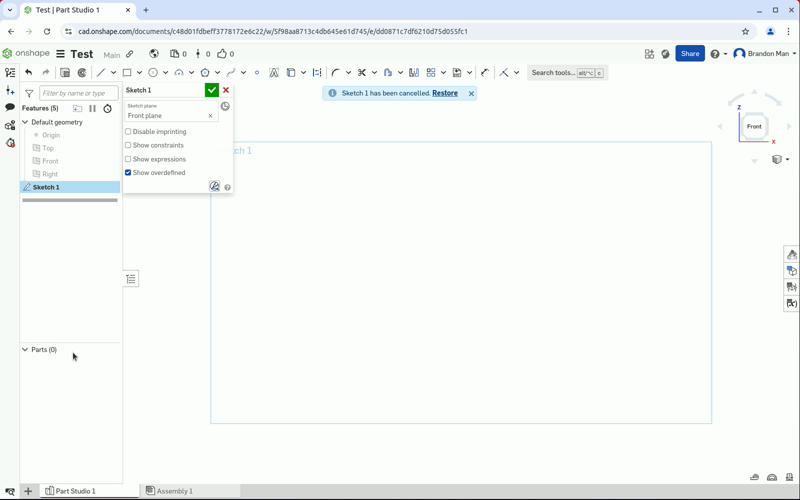
key(l)
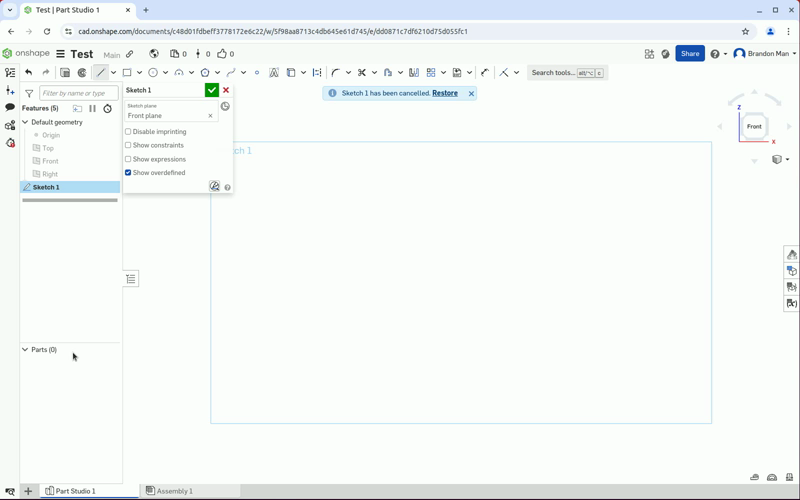
key_down(shift)
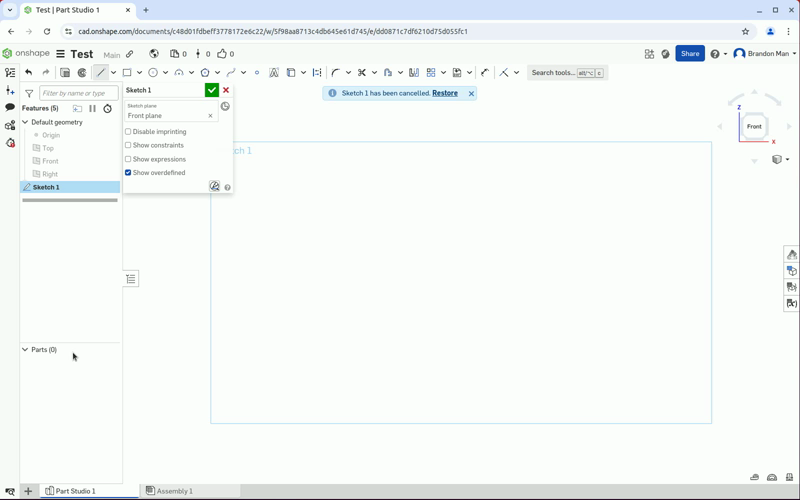
mouse_move(460, 282)
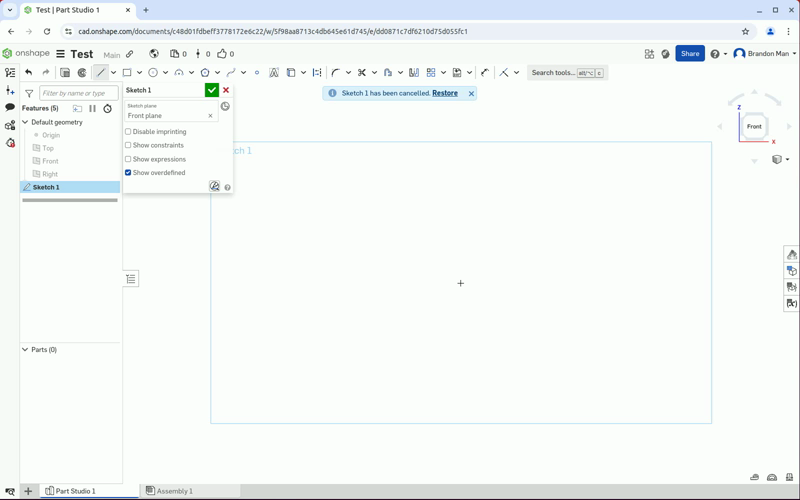
click(460, 282)
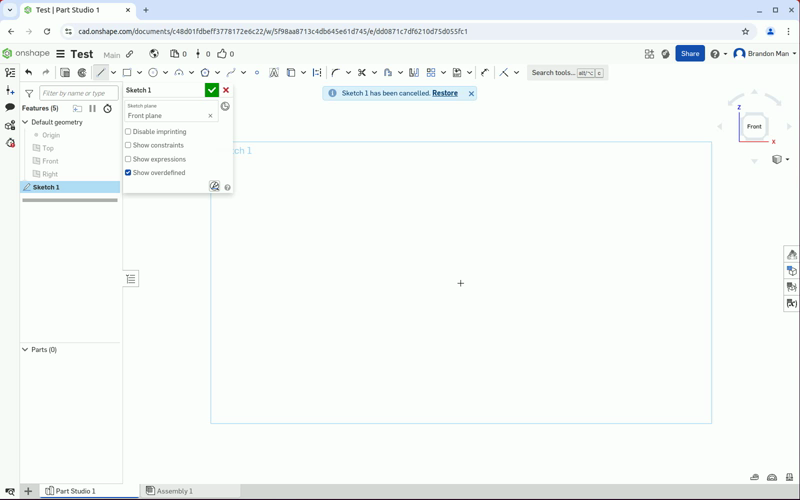
key_up(shift)
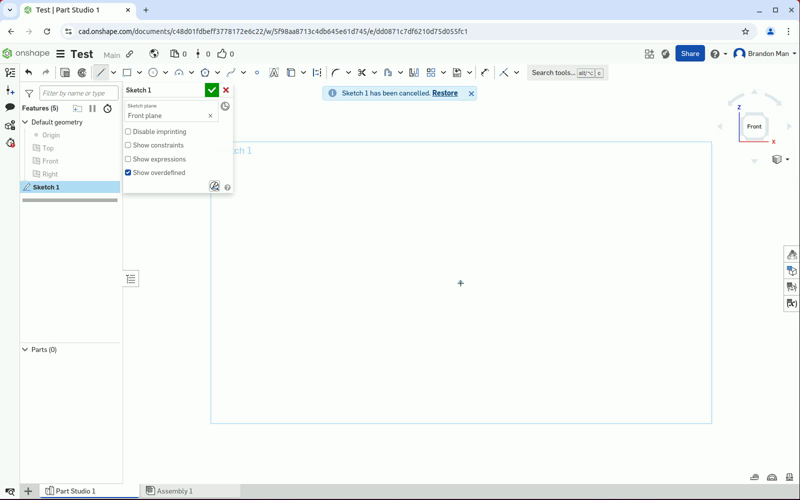
key_down(shift)
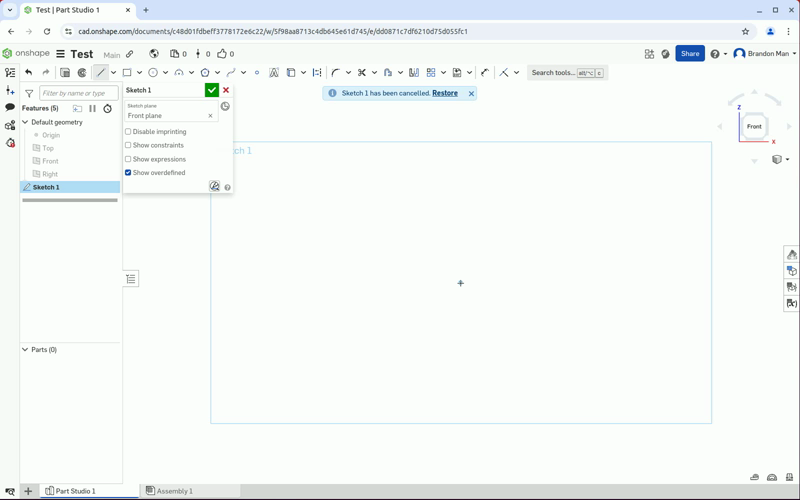
mouse_move(573, 282)
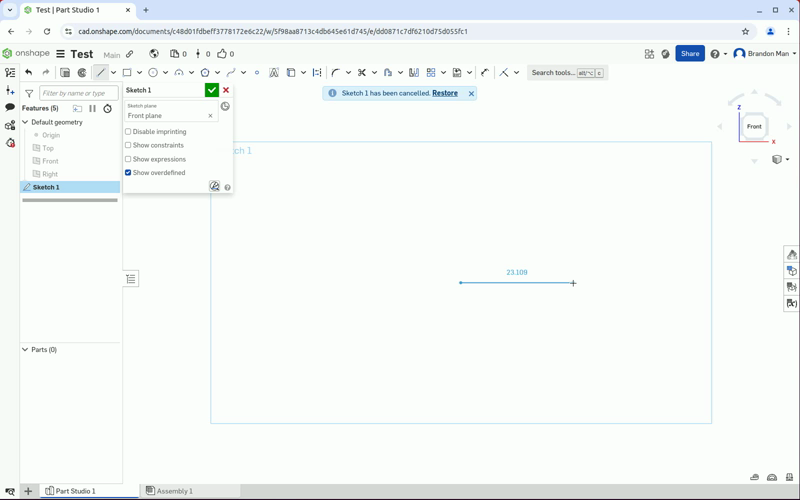
click(573, 282)
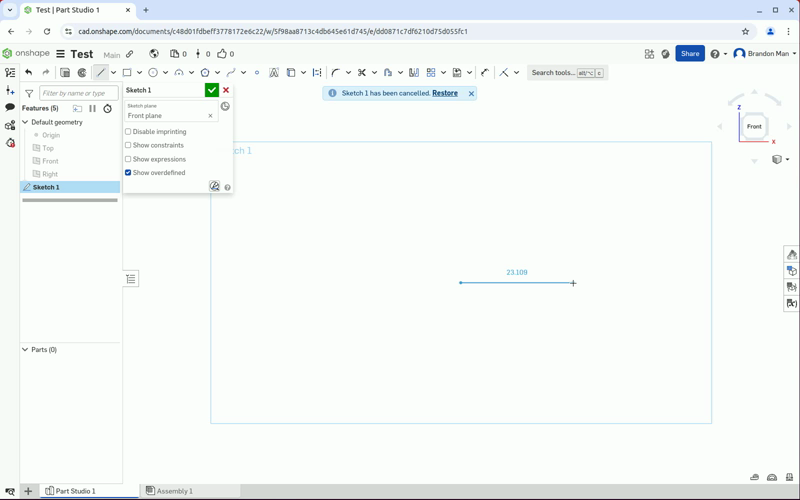
key_up(shift)
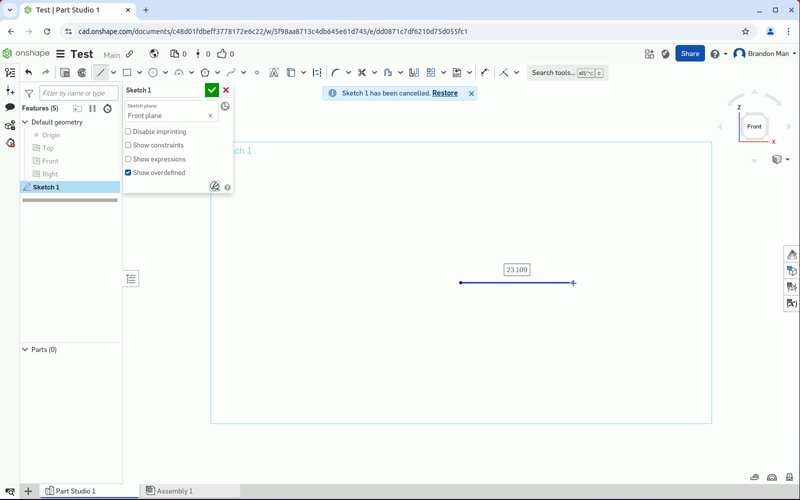
key_down(shift)
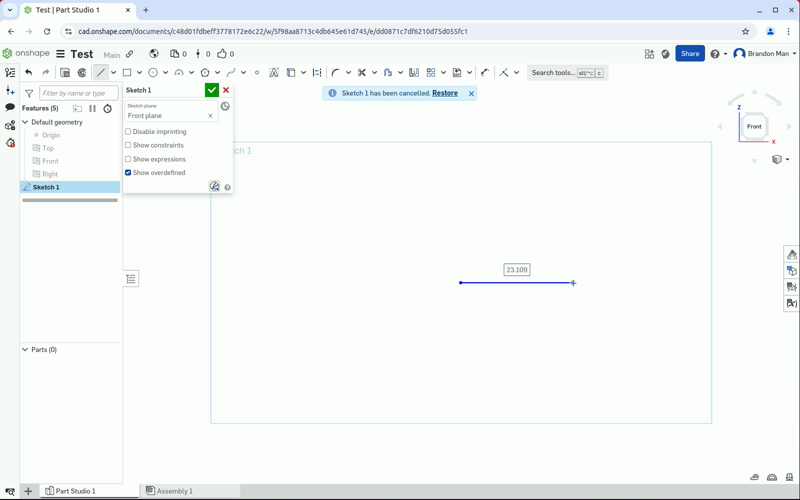
mouse_move(589, 282)
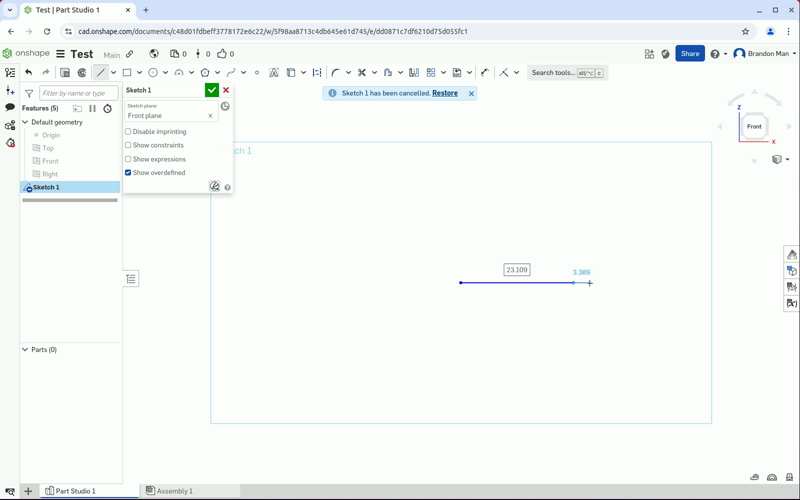
mouse_move(573, 240)
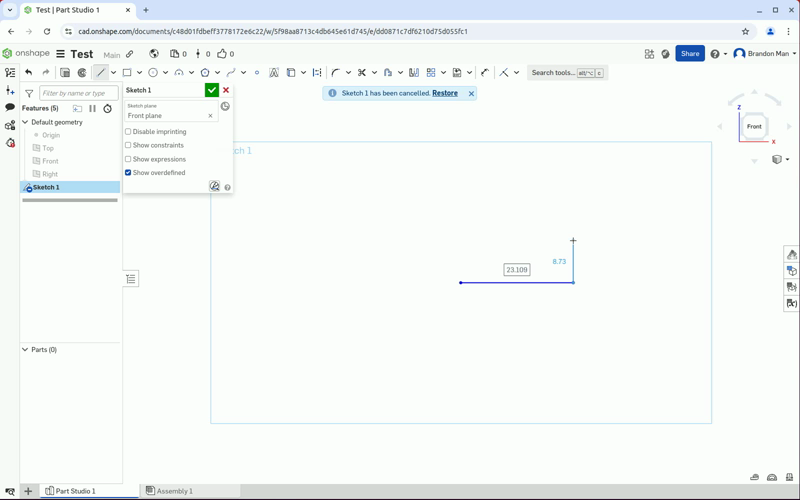
click(573, 240)
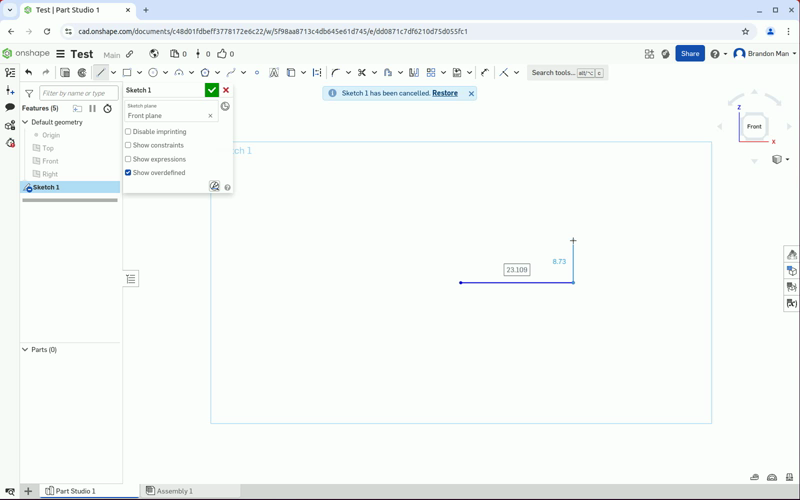
key_up(shift)
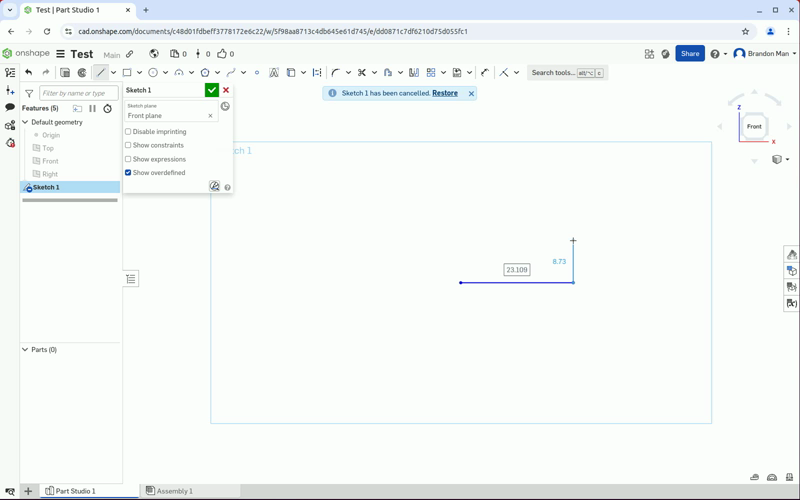
key_down(shift)
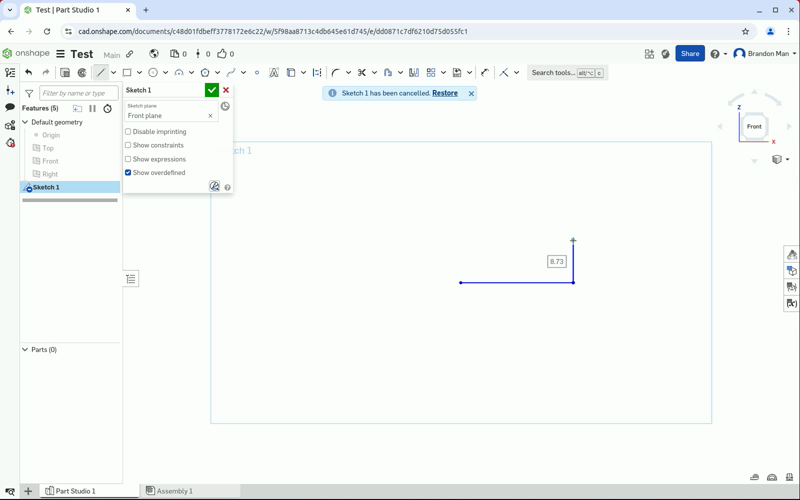
mouse_move(460, 240)
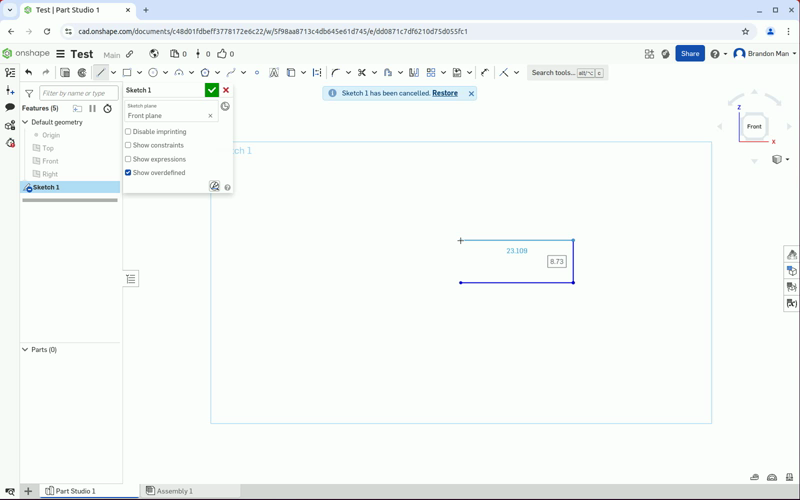
click(460, 240)
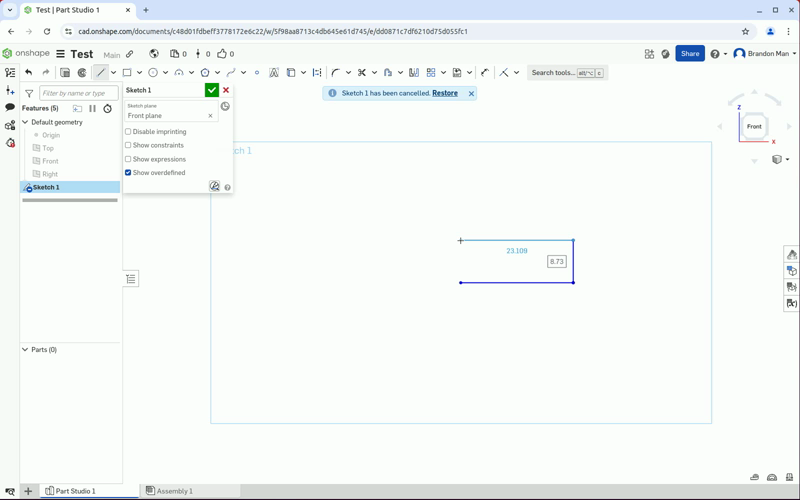
key_up(shift)
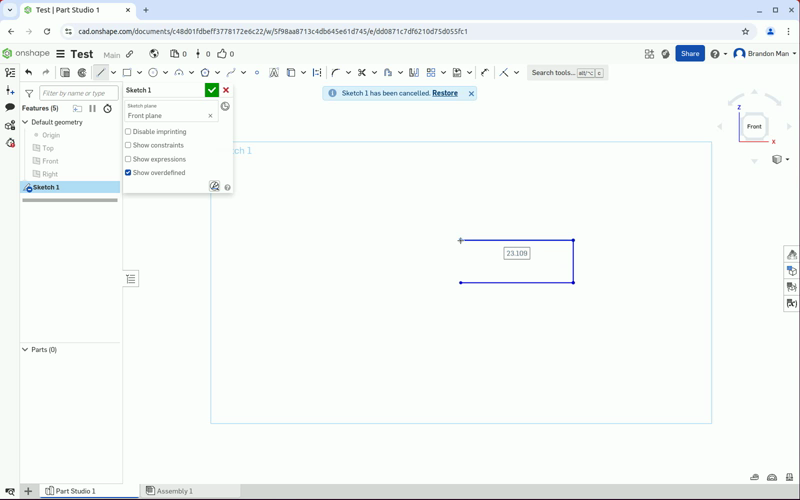
mouse_move(490, 240)
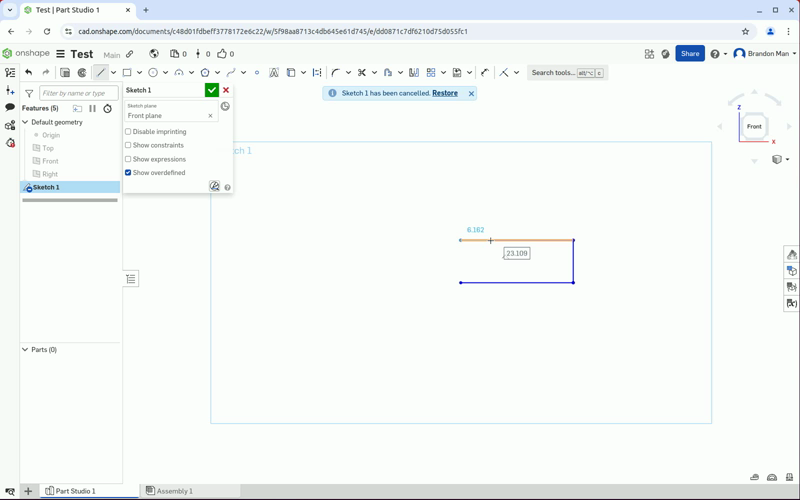
key_down(shift)
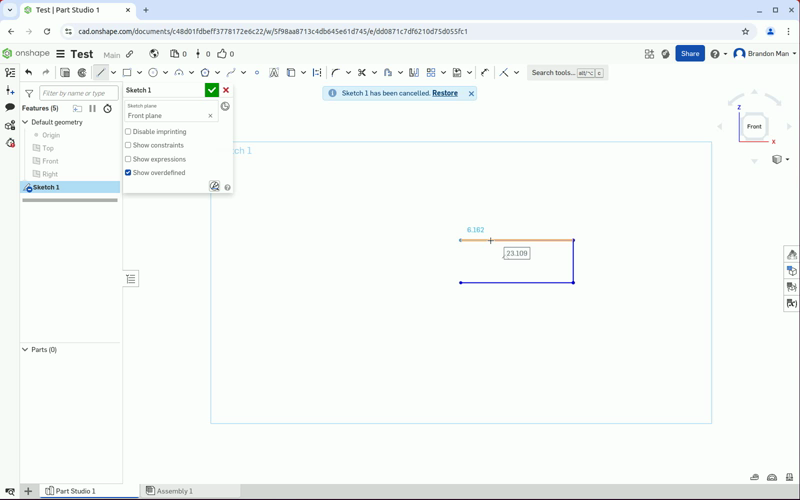
mouse_move(460, 282)
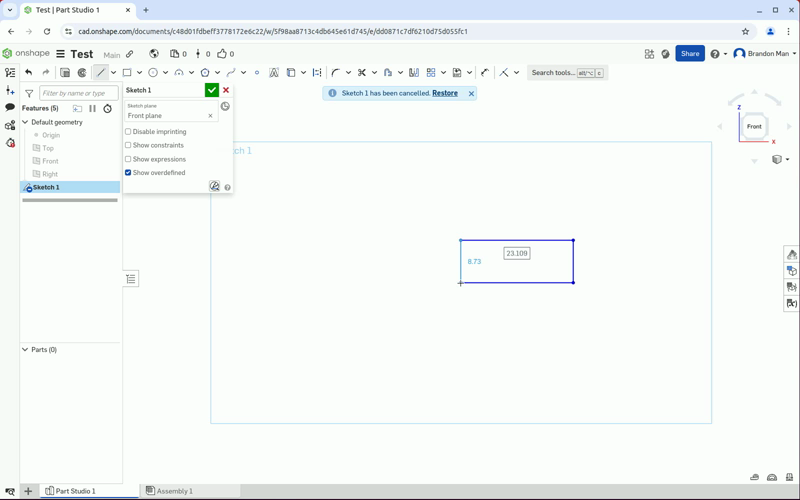
key_up(shift)
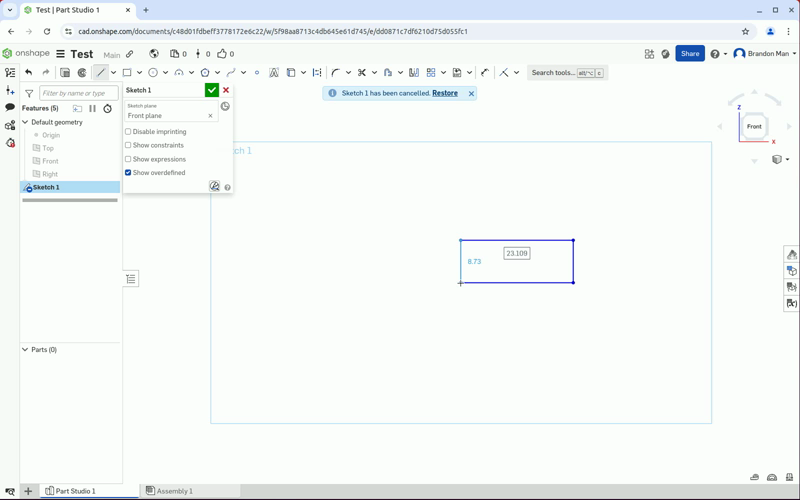
click(460, 282)
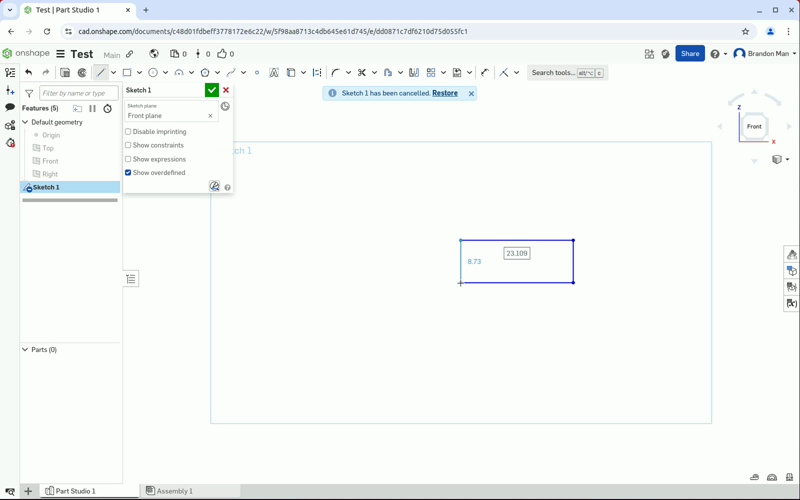
key(esc)
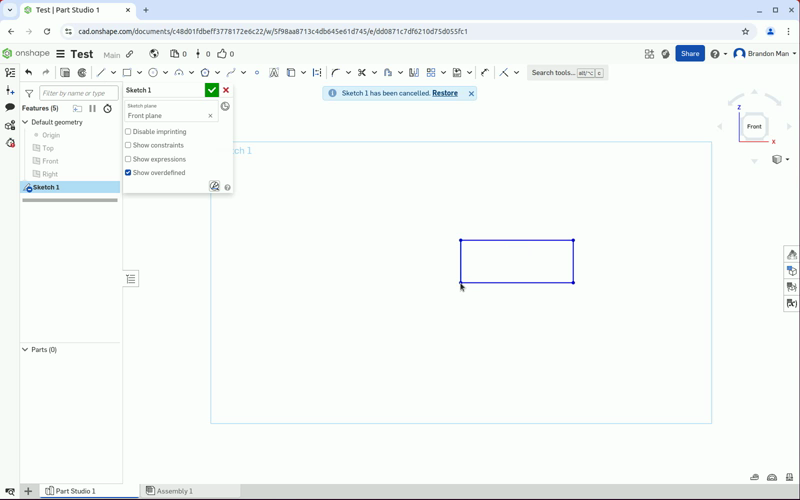
mouse_move(500, 247)
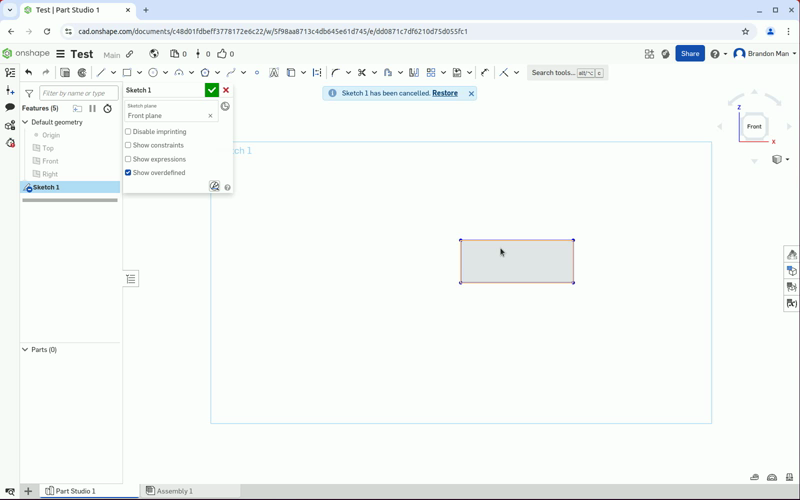
click(500, 247)
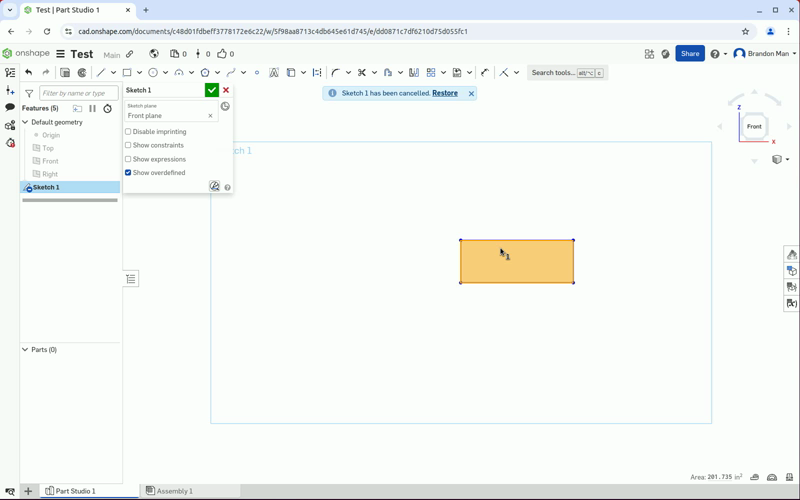
mouse_move(73, 352)
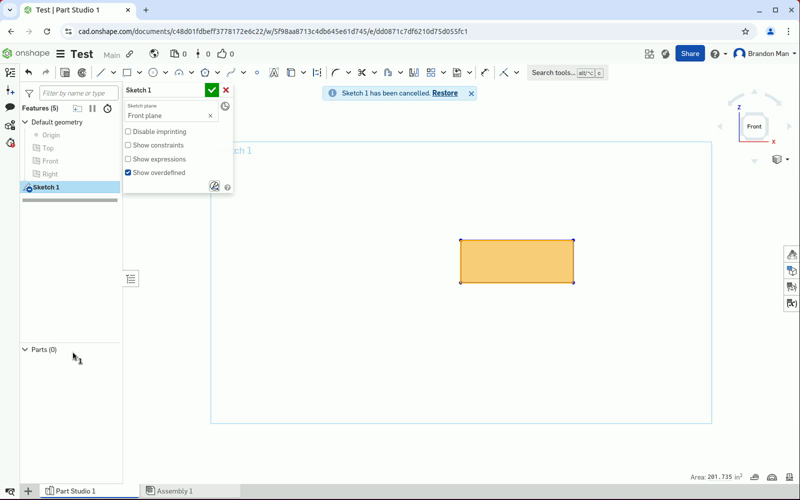
key(shift+y)
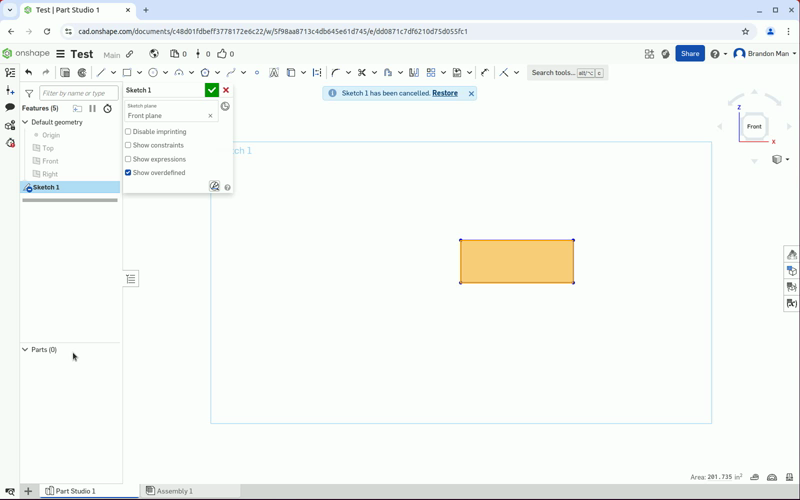
key(shift+e)
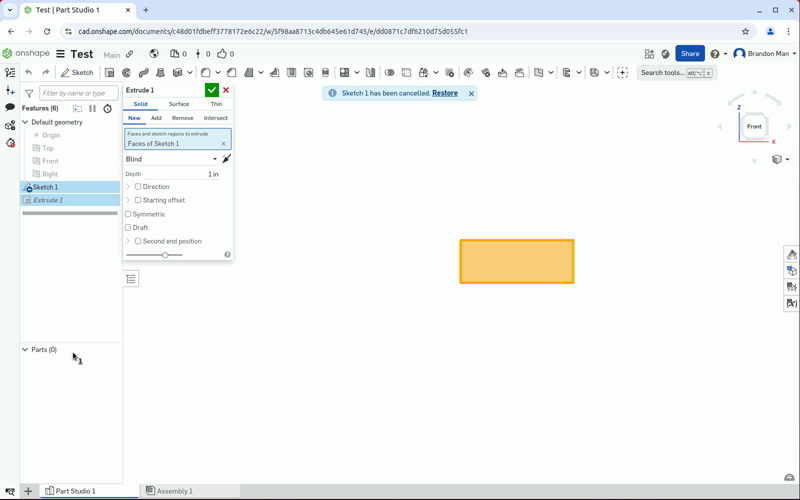
mouse_move(143, 106)
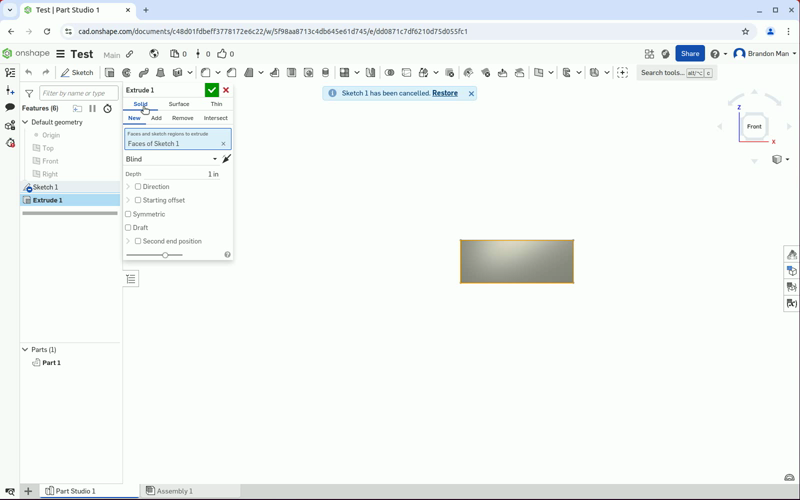
click(143, 106)
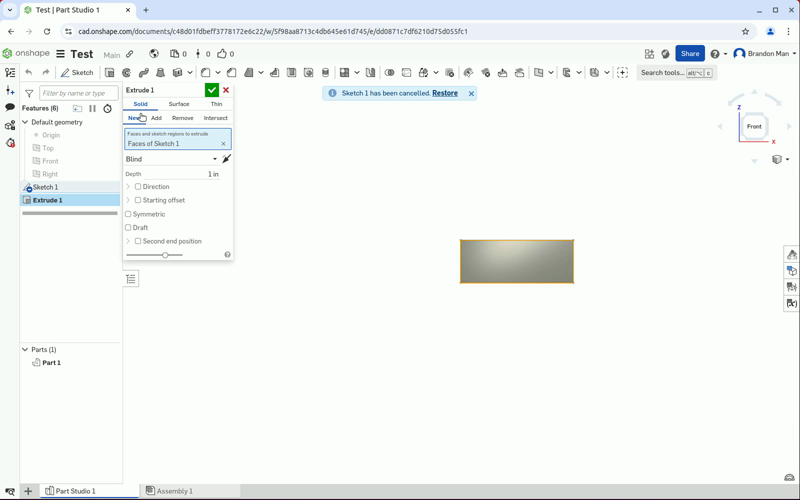
mouse_move(137, 120)
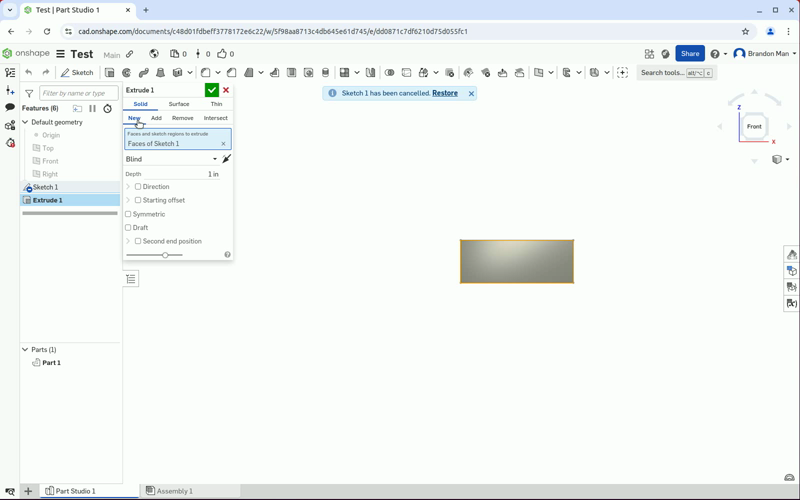
click(137, 120)
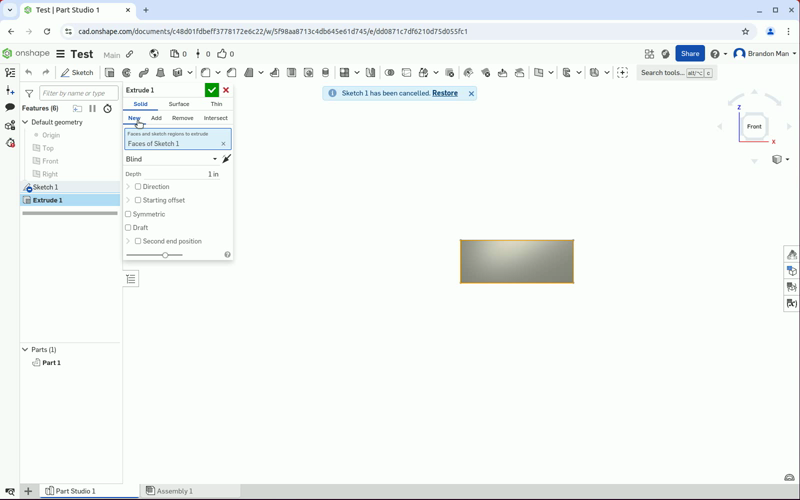
key(tab, 4)
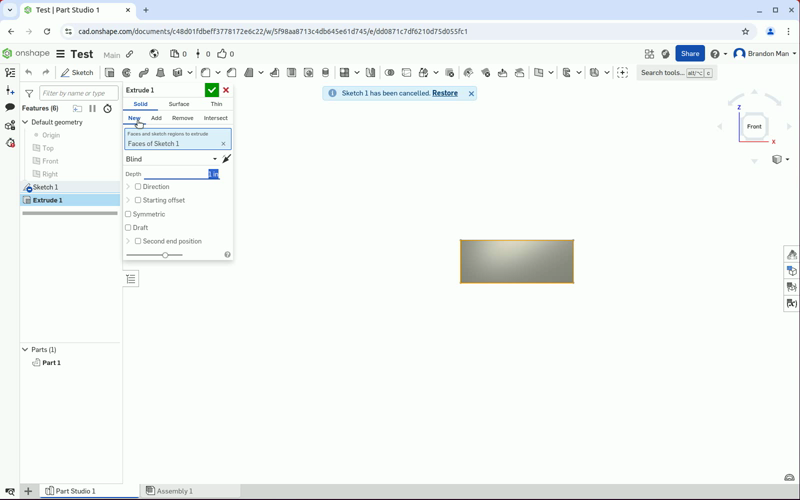
text(0.722)
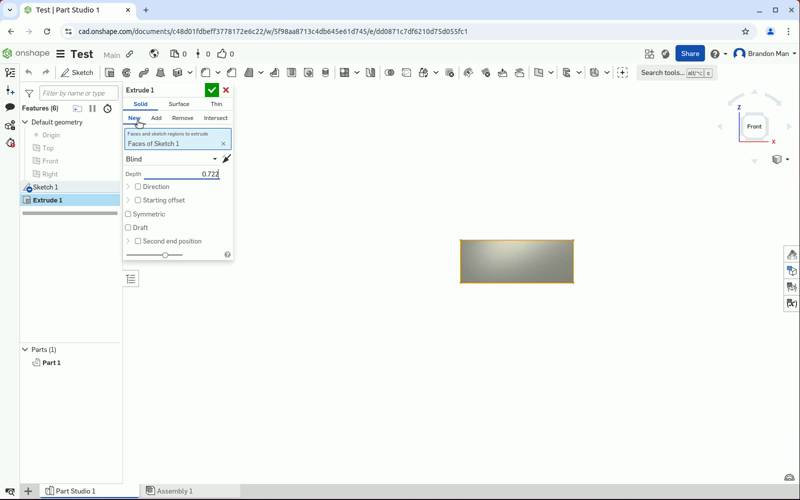
key(enter)
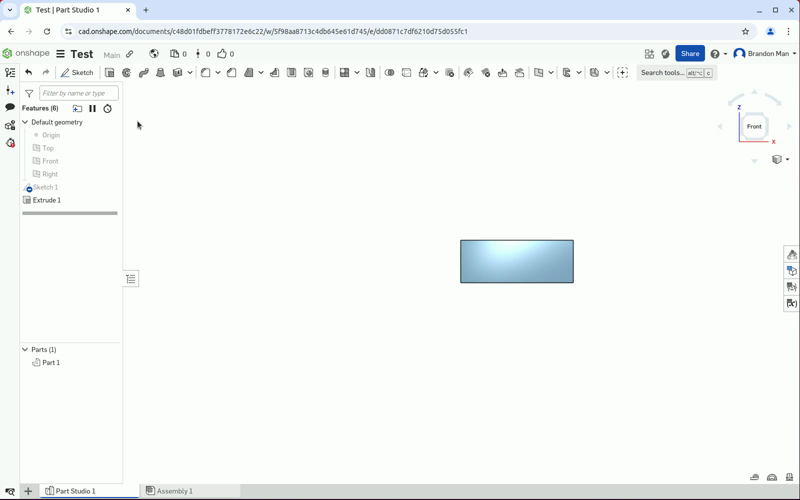
key(shift+h)
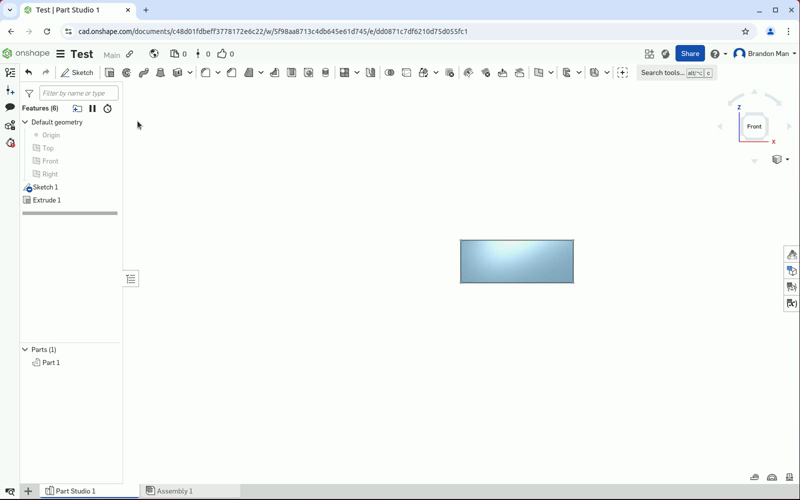
key(shift+h)
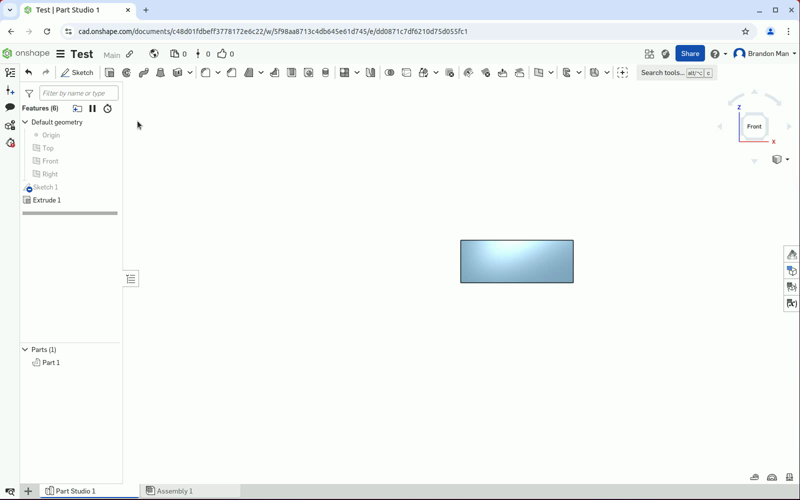
mouse_move(73, 189)
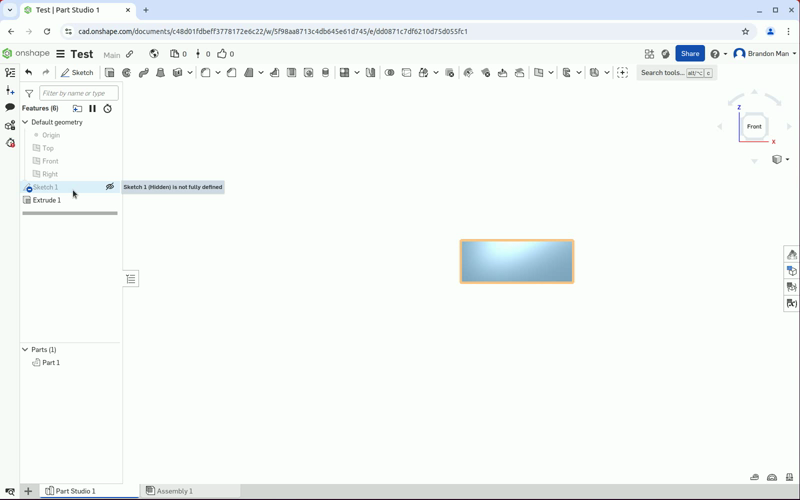
click(73, 189)
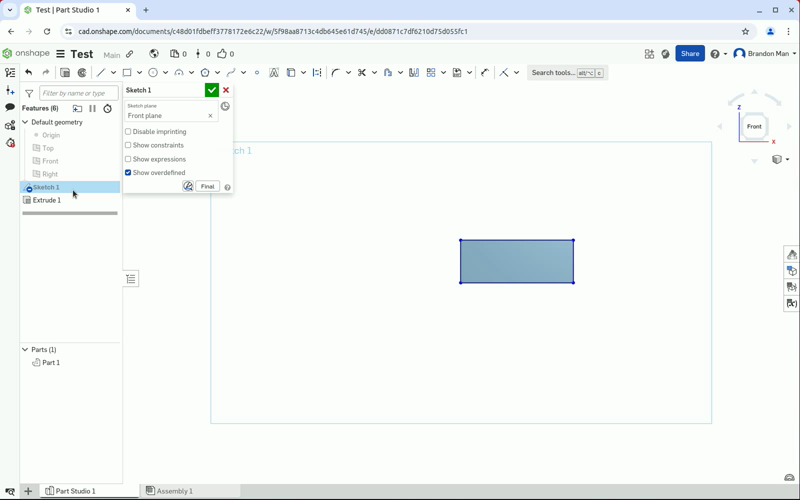
mouse_move(229, 92)
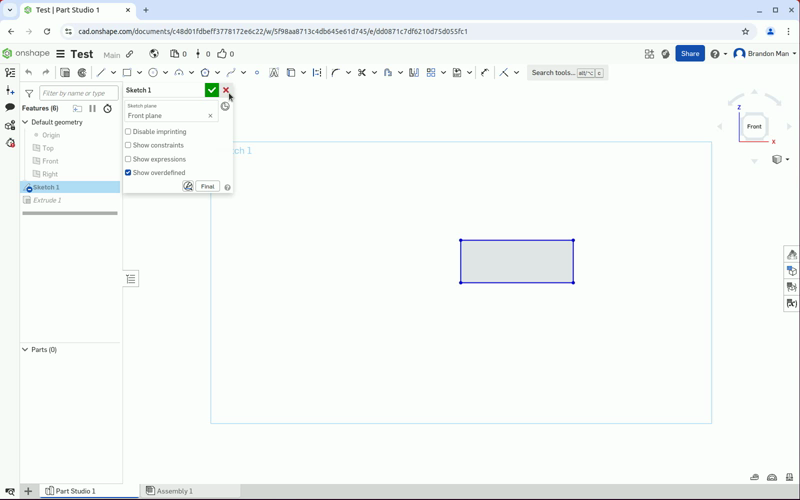
click(229, 92)
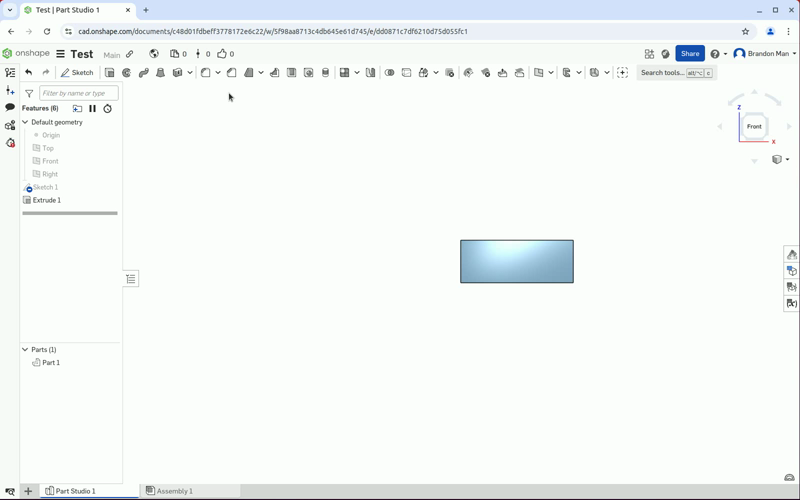
mouse_move(541, 75)
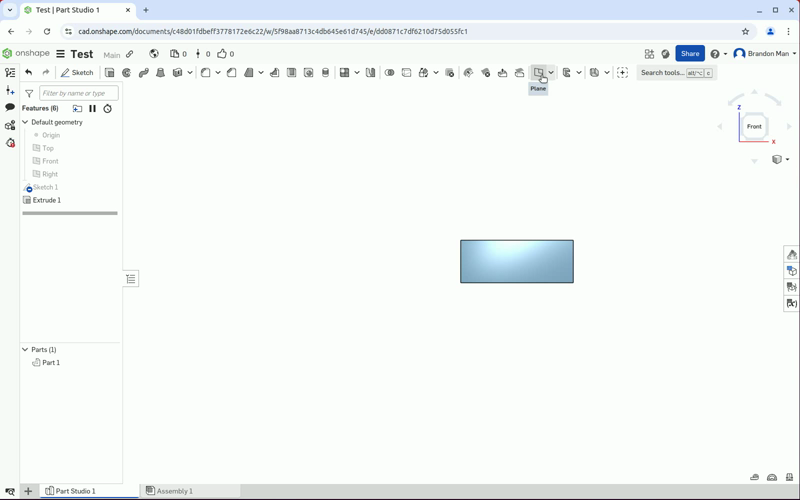
click(541, 75)
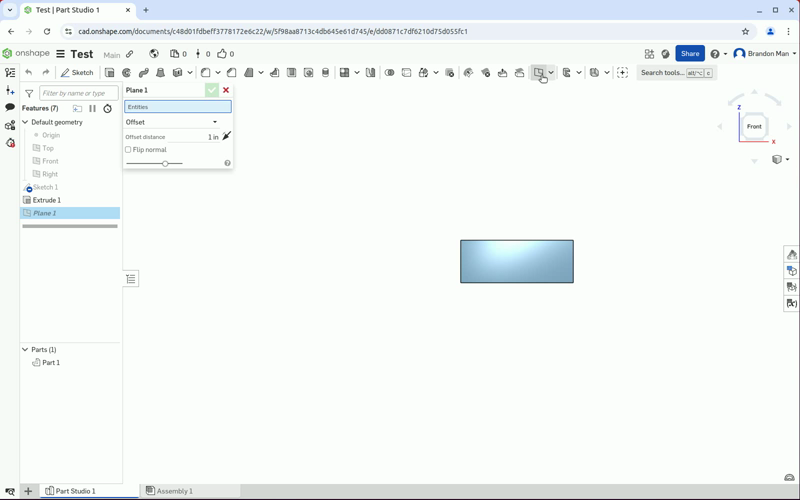
mouse_move(73, 163)
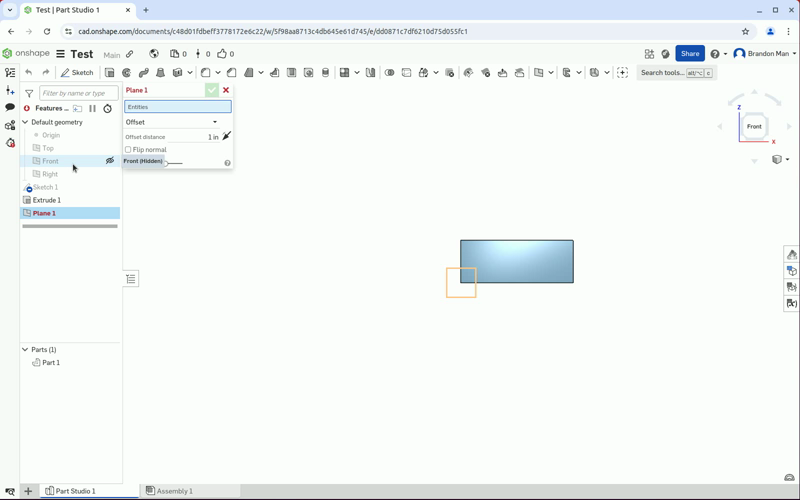
click(73, 163)
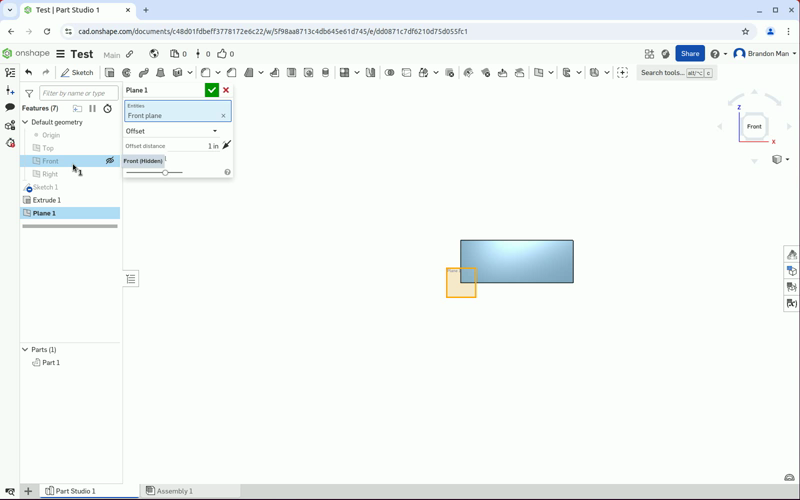
key(tab, 2)
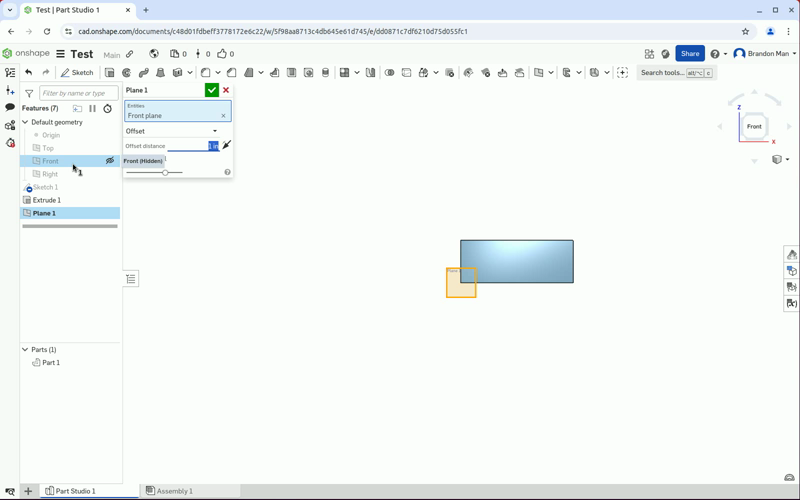
text(0.709)
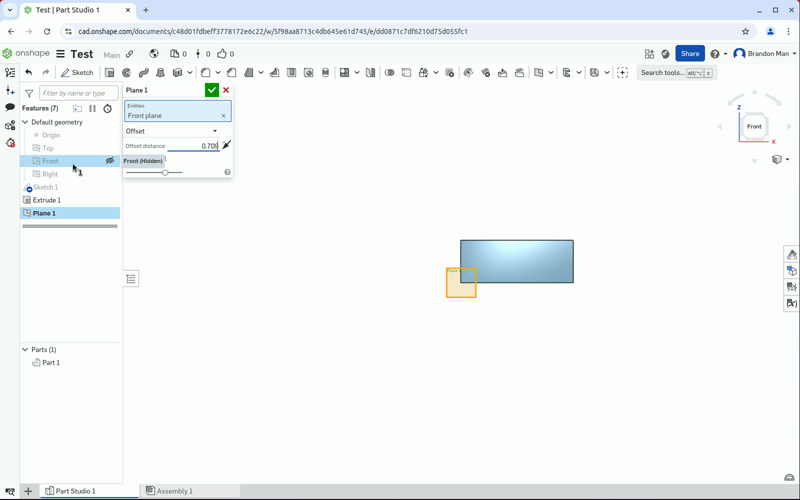
key(enter, 2)
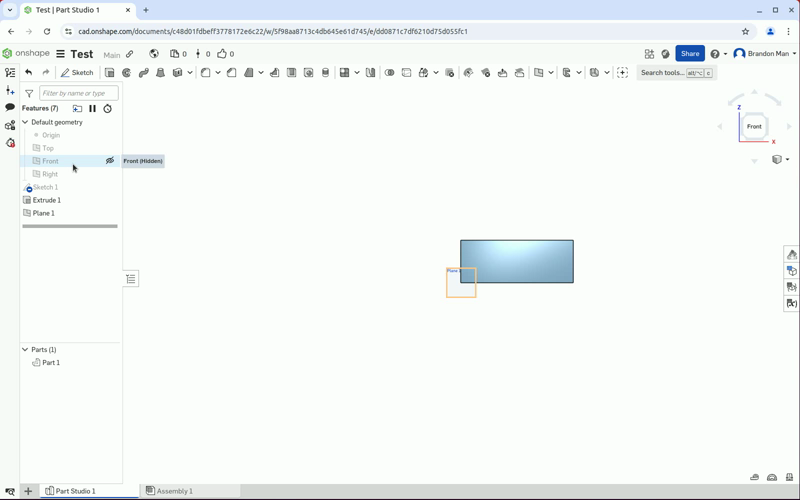
key(shift+s)
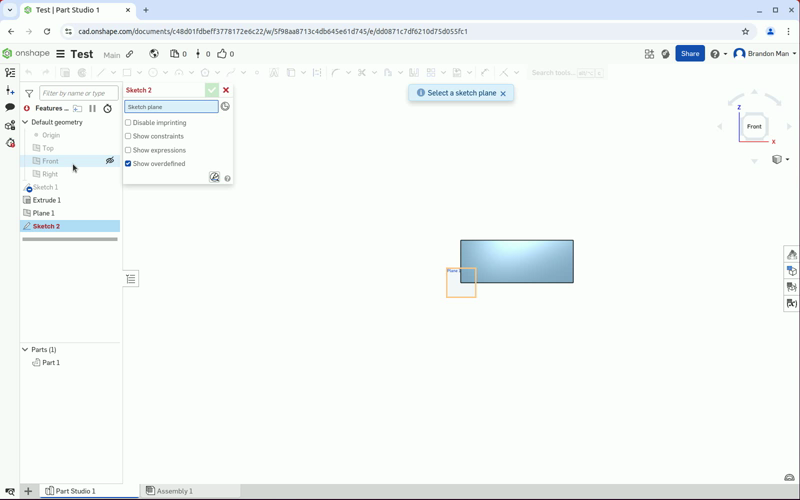
mouse_move(73, 215)
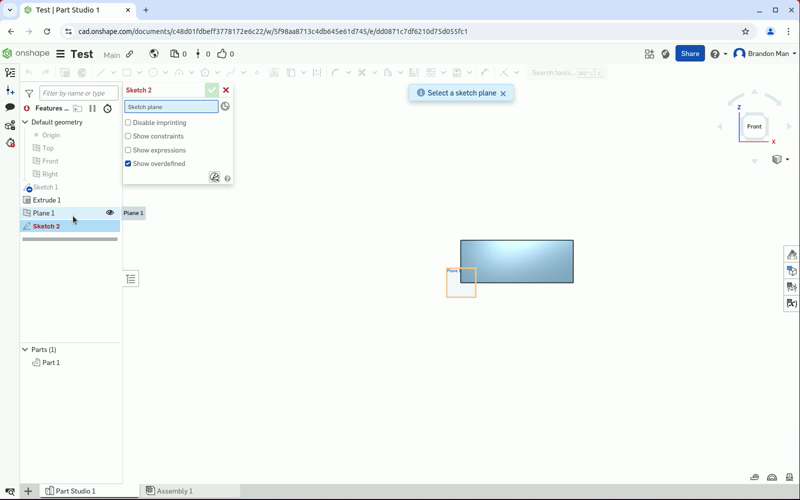
click(73, 215)
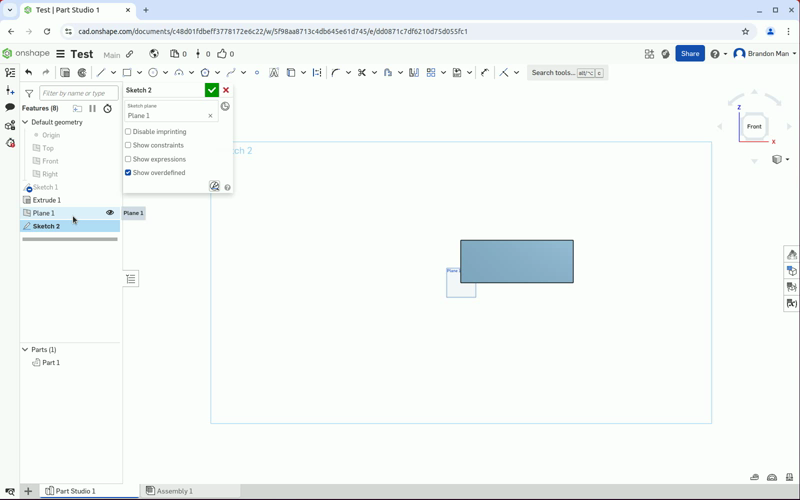
mouse_move(73, 352)
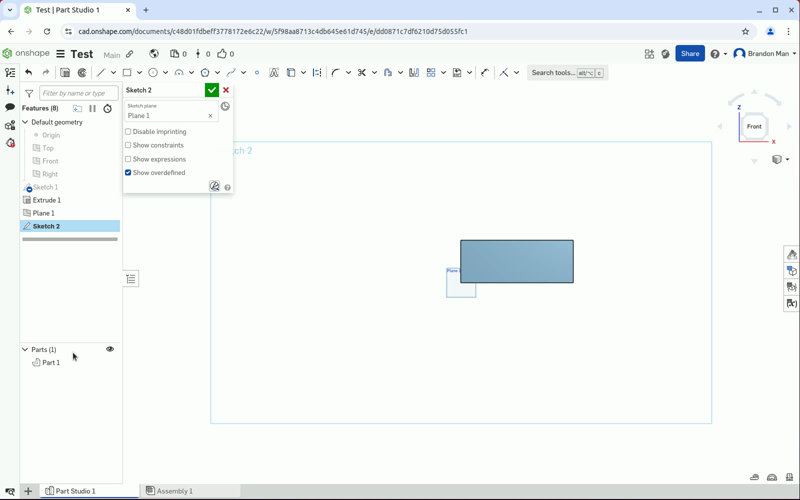
key(y)
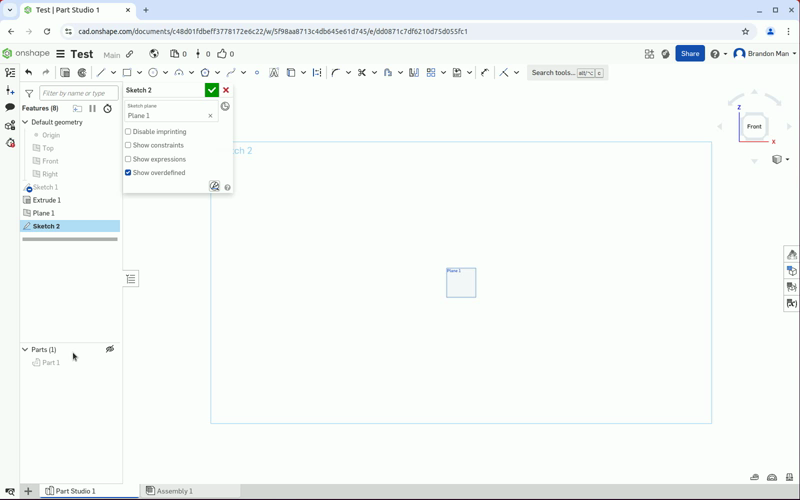
key(l)
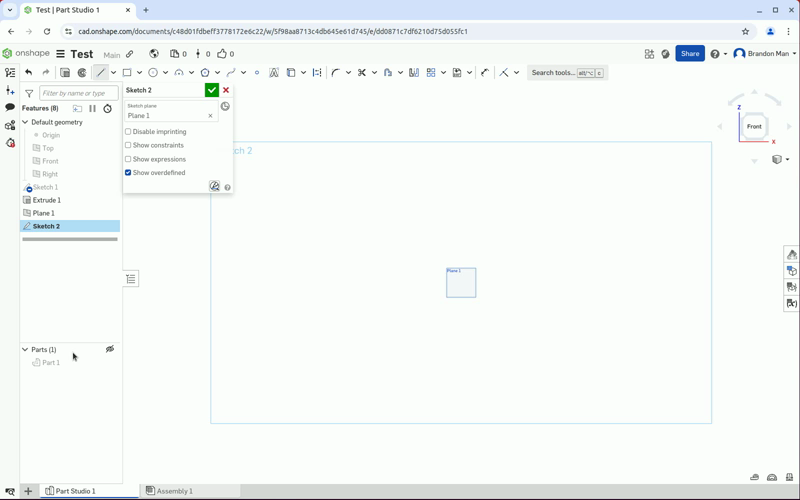
key_down(shift)
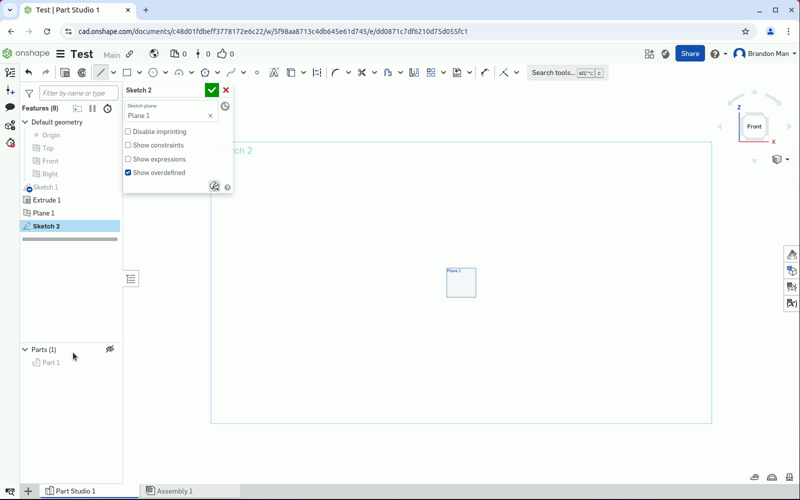
mouse_move(493, 270)
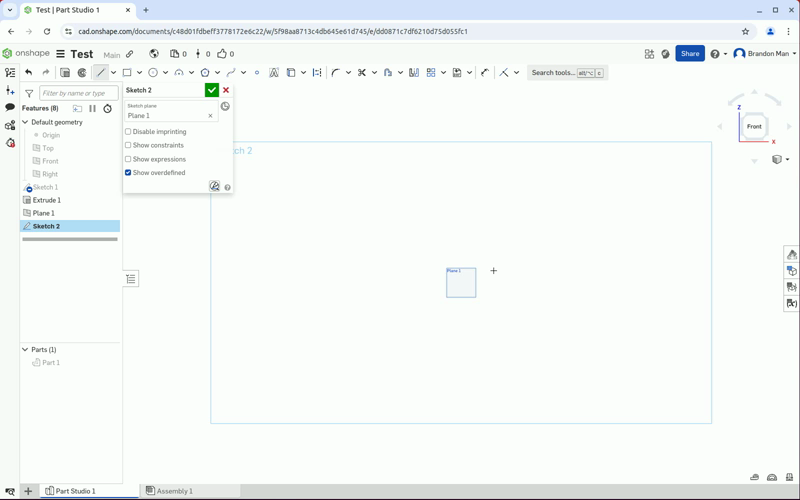
click(493, 270)
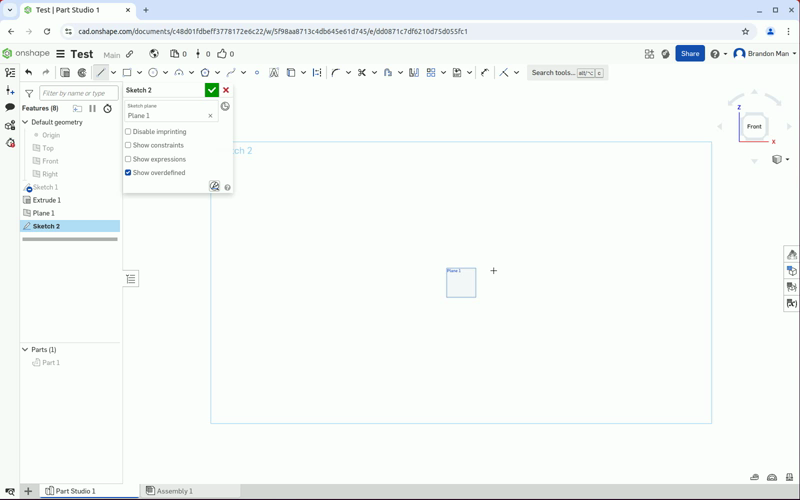
key_up(shift)
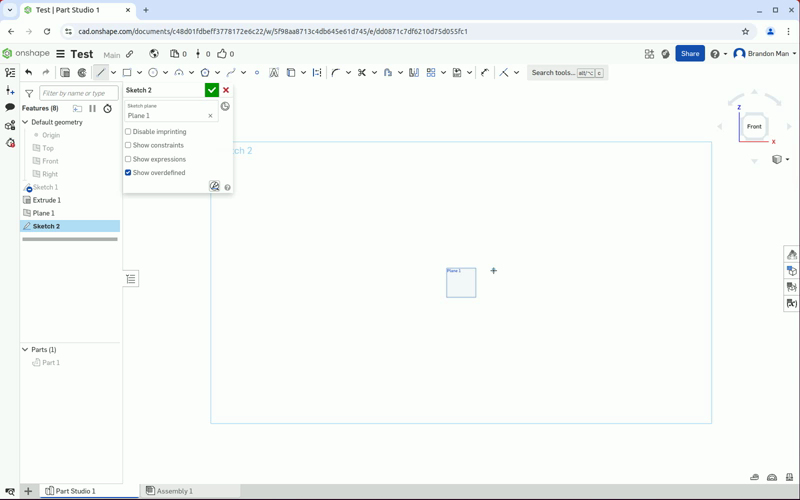
key_down(shift)
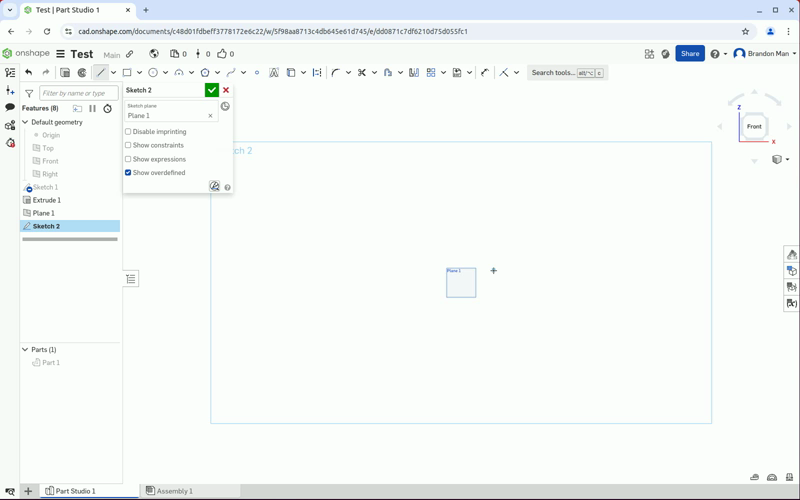
mouse_move(523, 270)
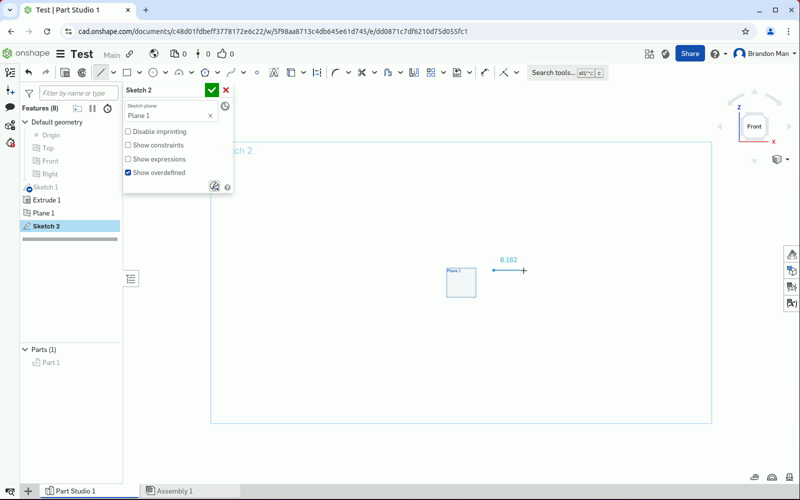
mouse_move(542, 270)
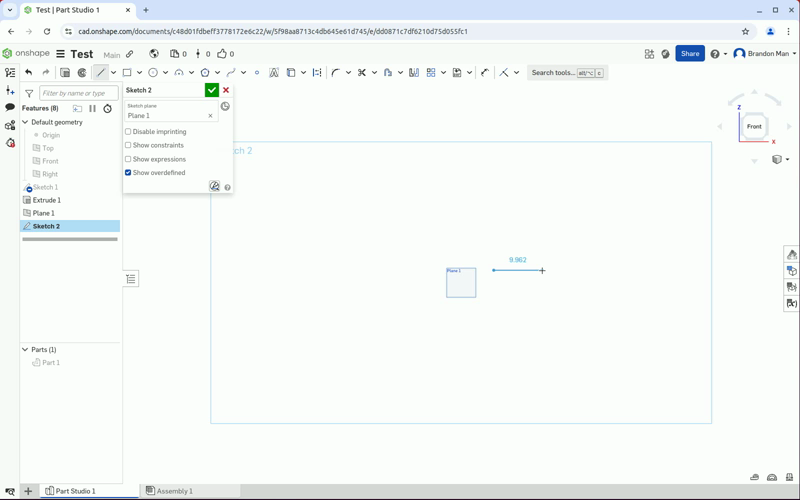
click(542, 270)
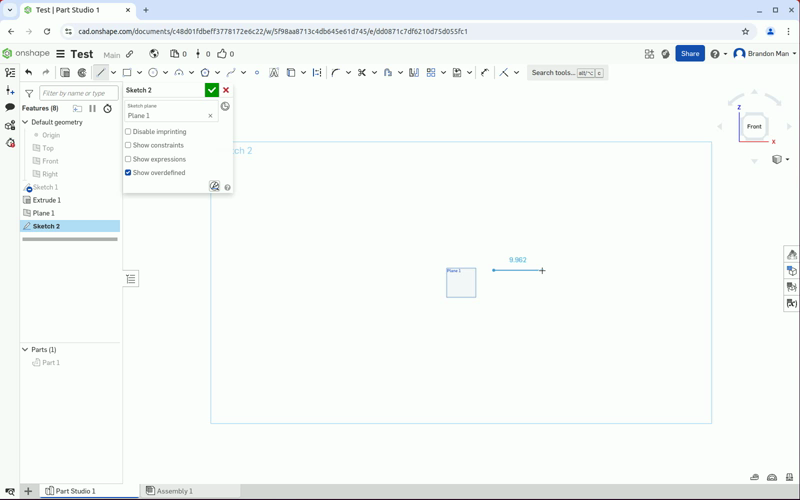
key_up(shift)
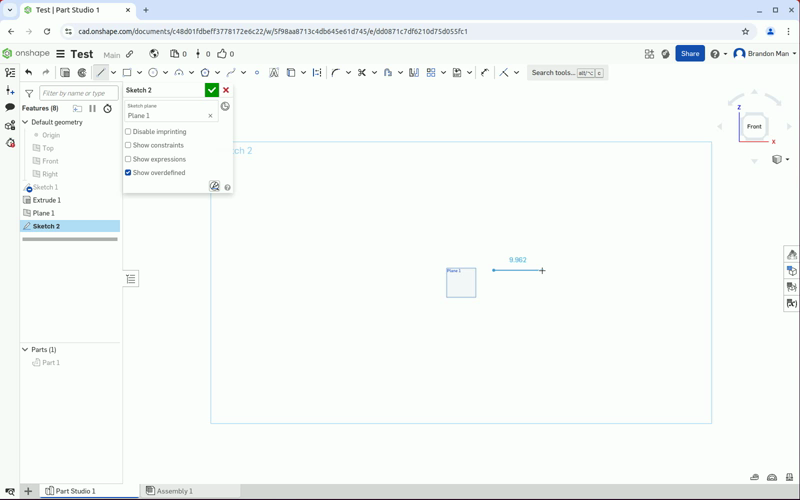
key_down(shift)
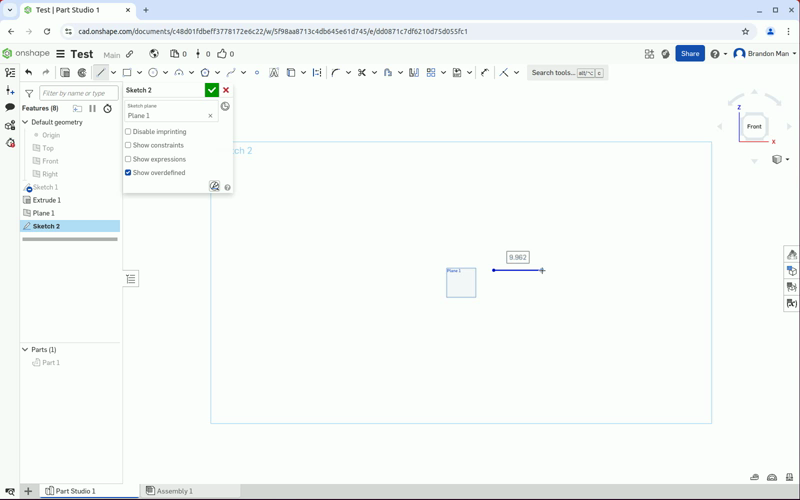
mouse_move(572, 270)
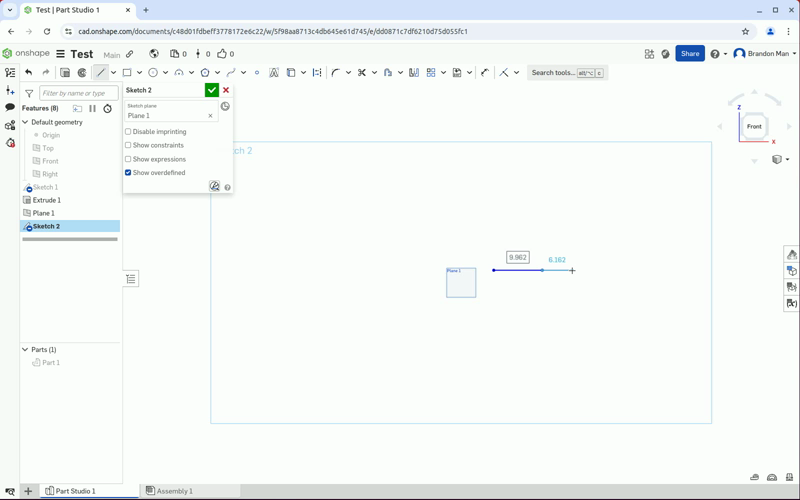
mouse_move(542, 246)
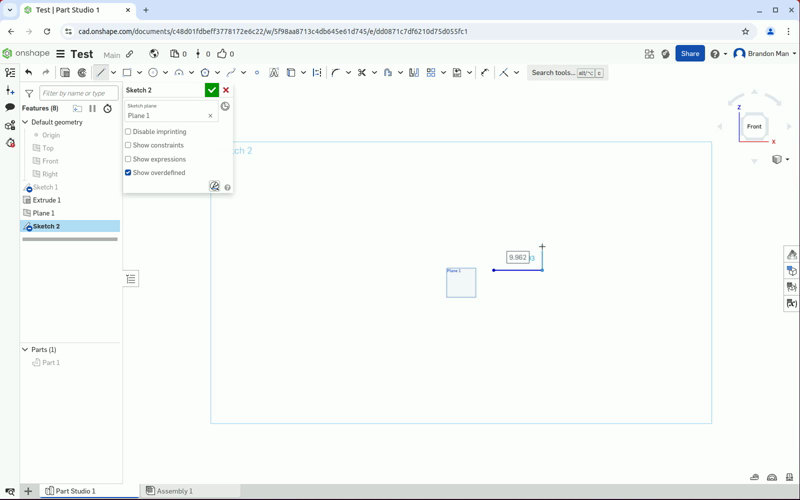
click(542, 246)
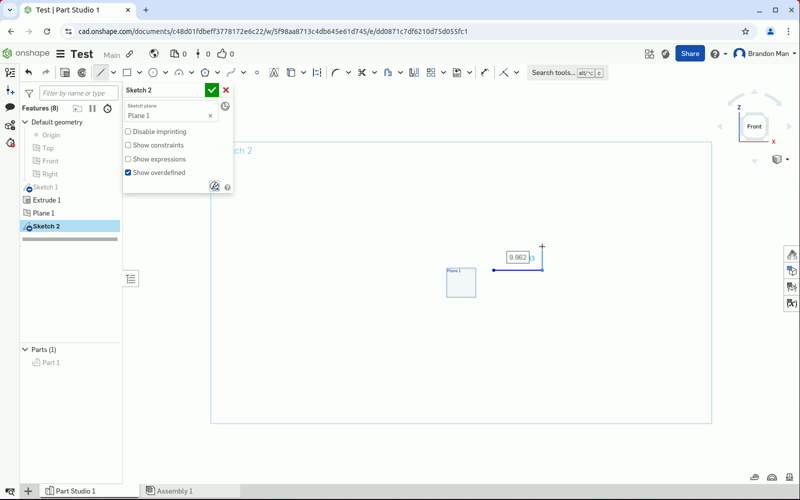
key_up(shift)
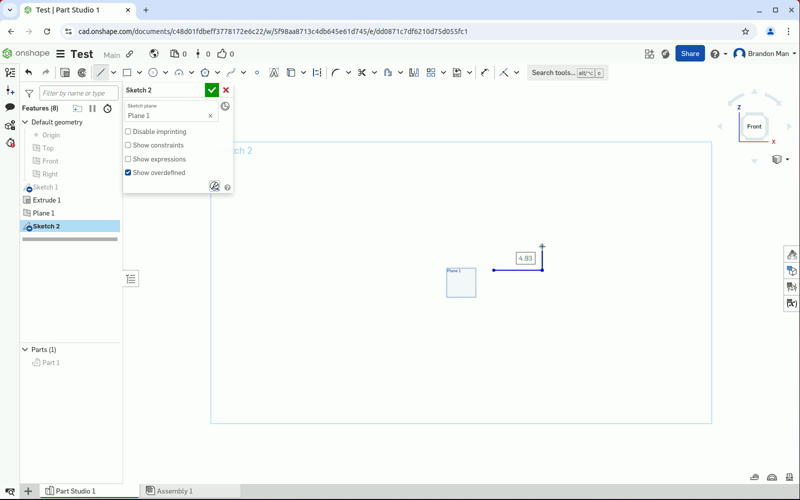
key_down(shift)
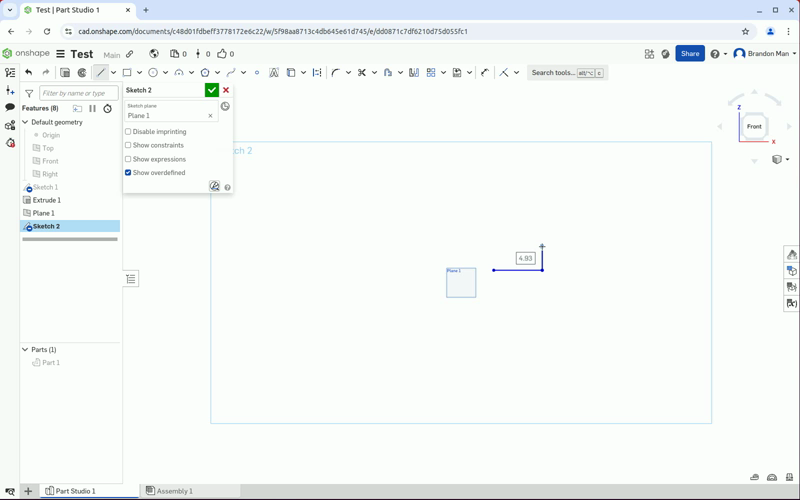
mouse_move(572, 246)
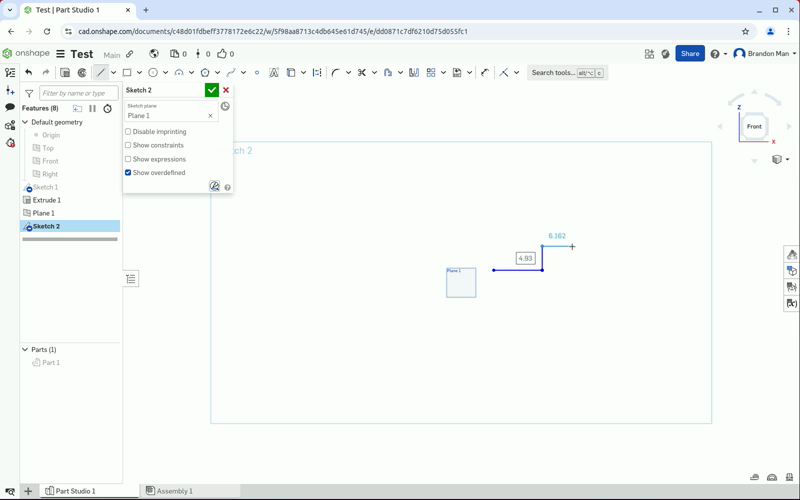
mouse_move(493, 246)
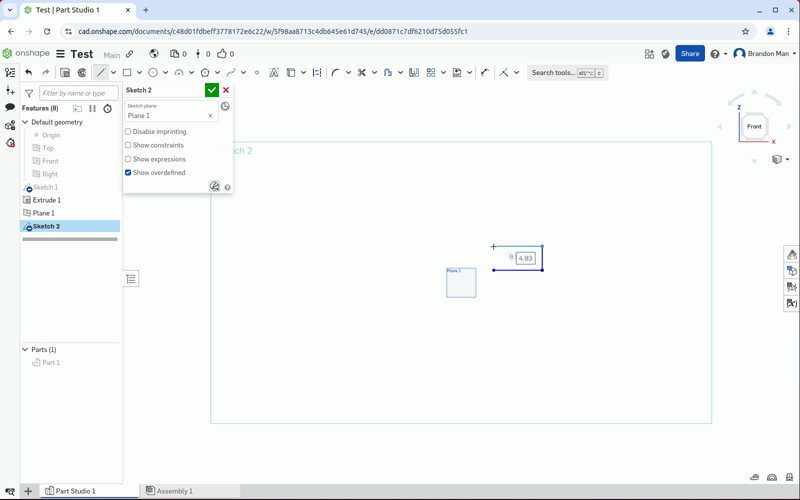
click(493, 246)
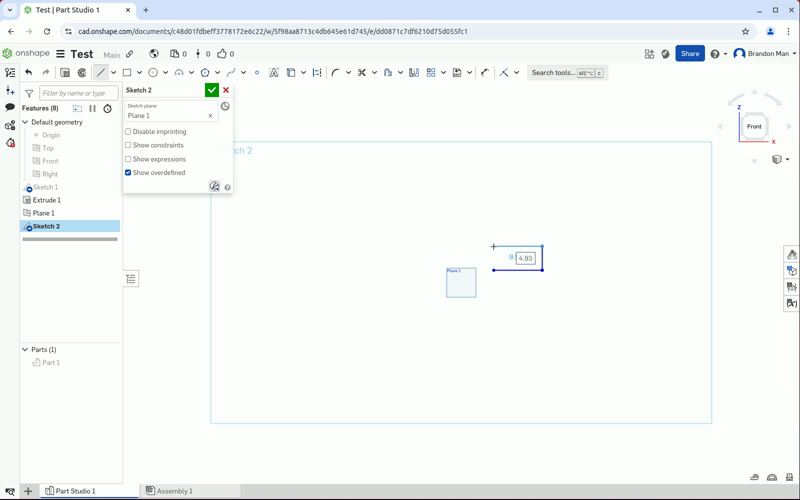
key_up(shift)
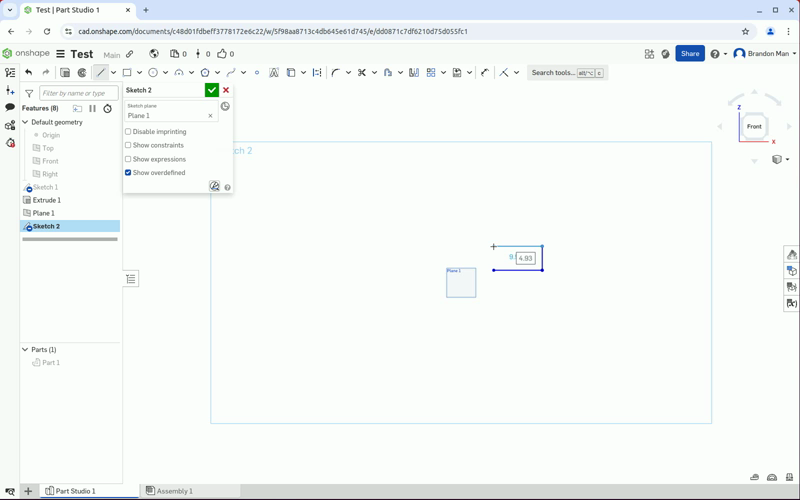
mouse_move(523, 246)
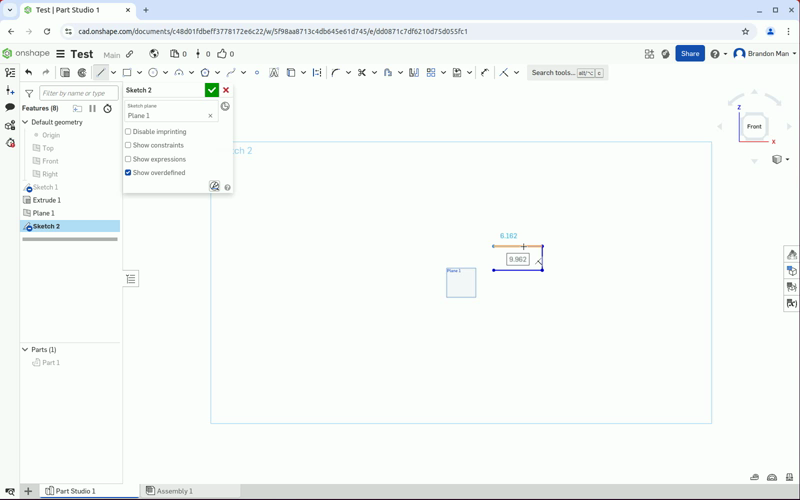
key_down(shift)
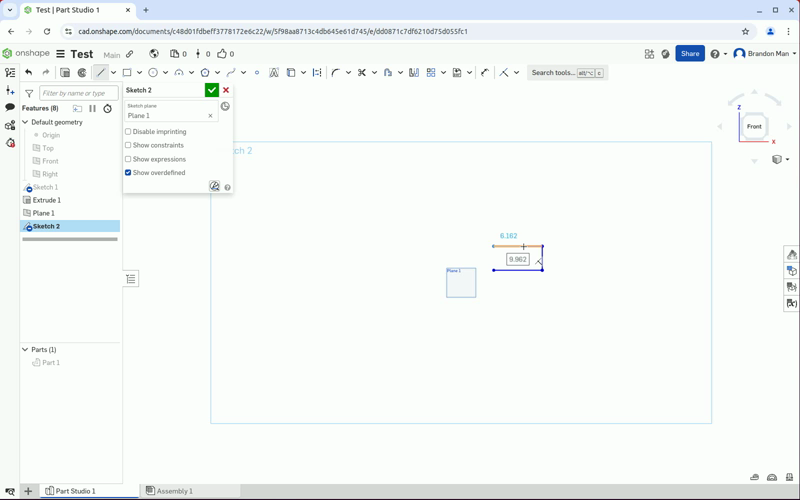
mouse_move(493, 270)
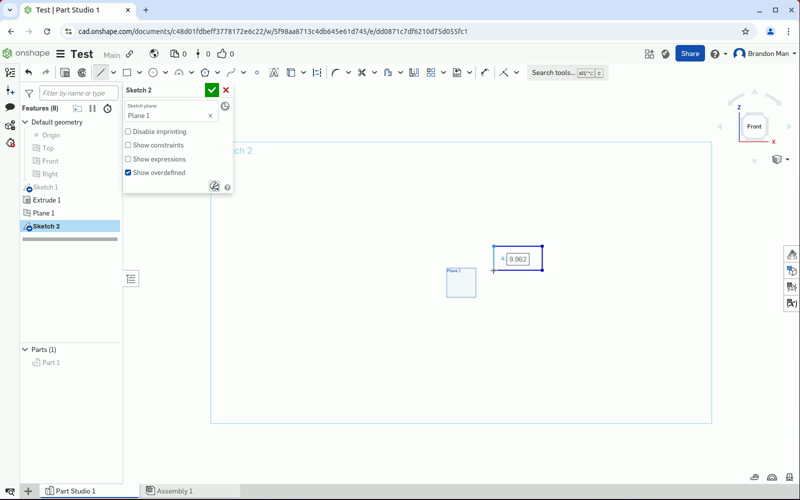
key_up(shift)
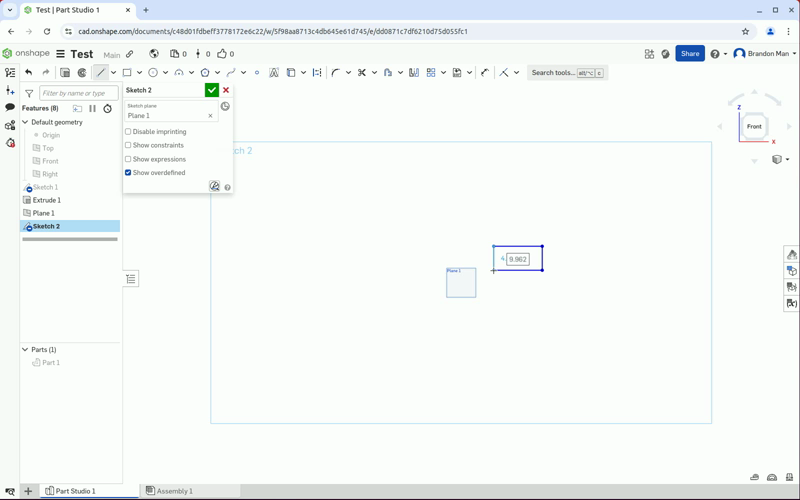
click(493, 270)
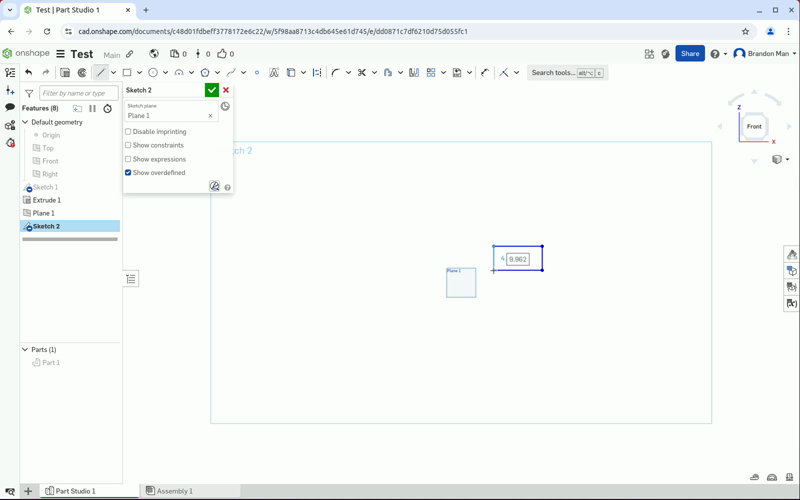
key(esc)
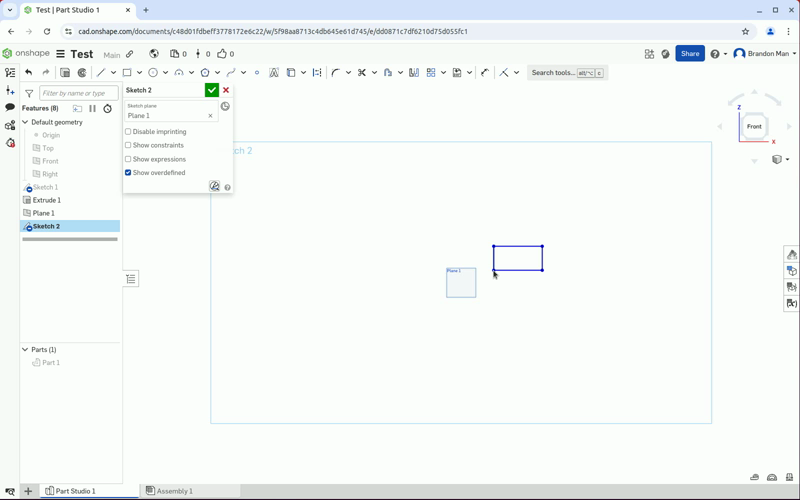
mouse_move(531, 261)
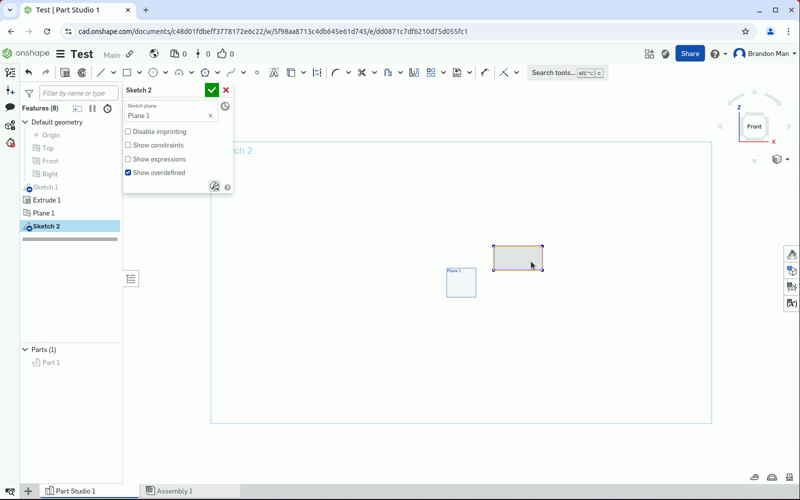
scroll(6)
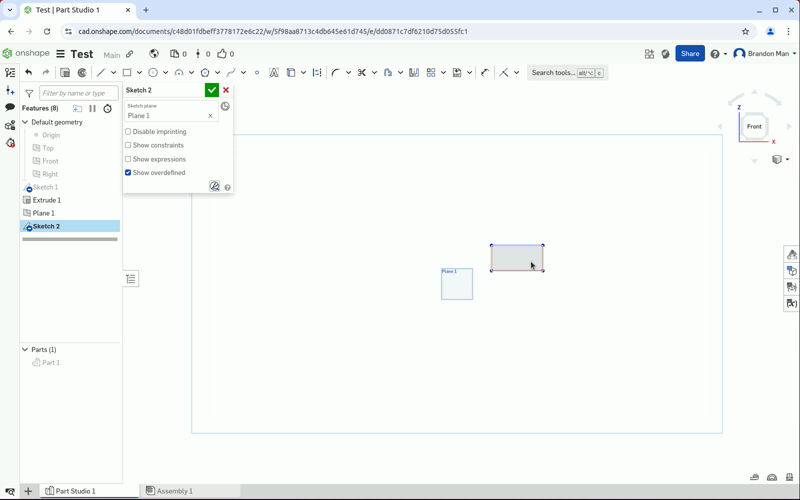
scroll(6)
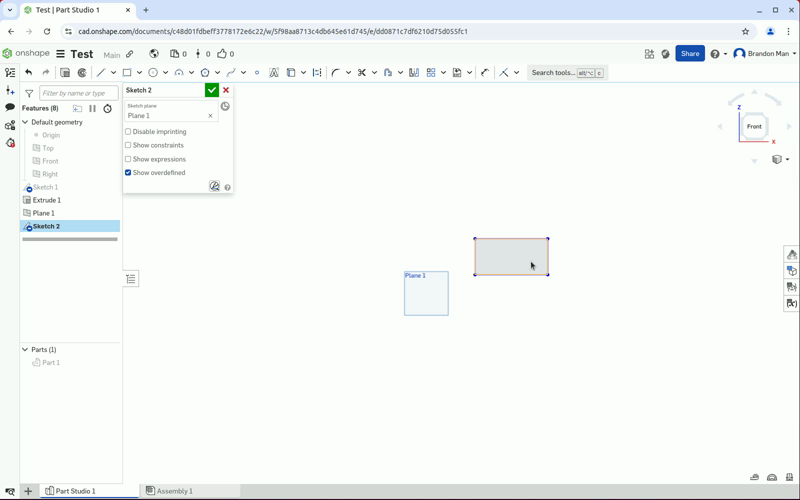
scroll(6)
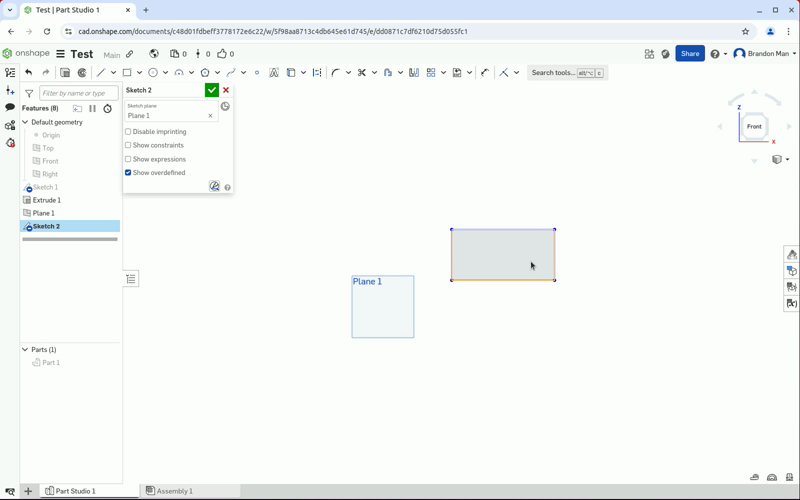
scroll(6)
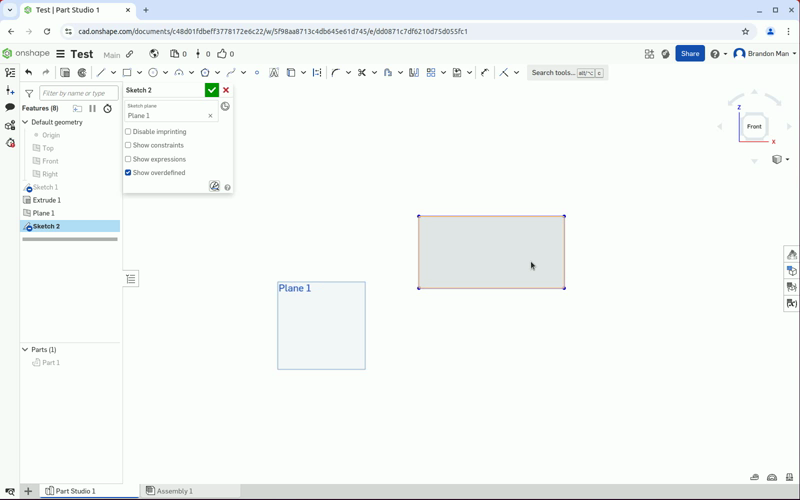
scroll(6)
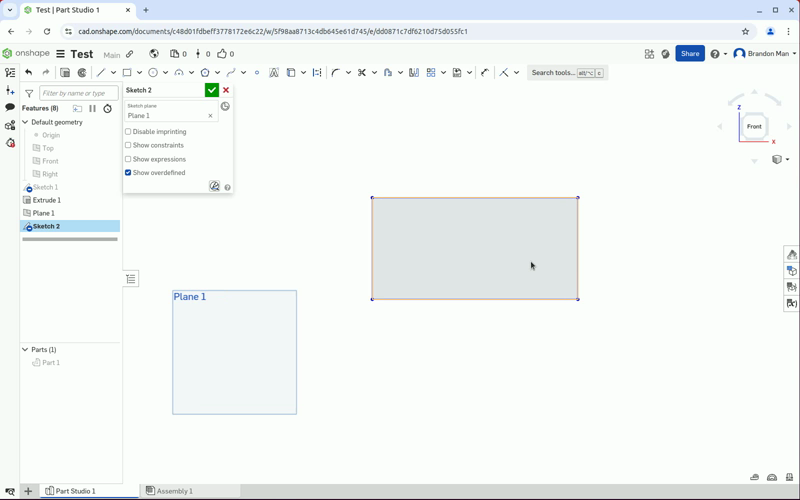
scroll(6)
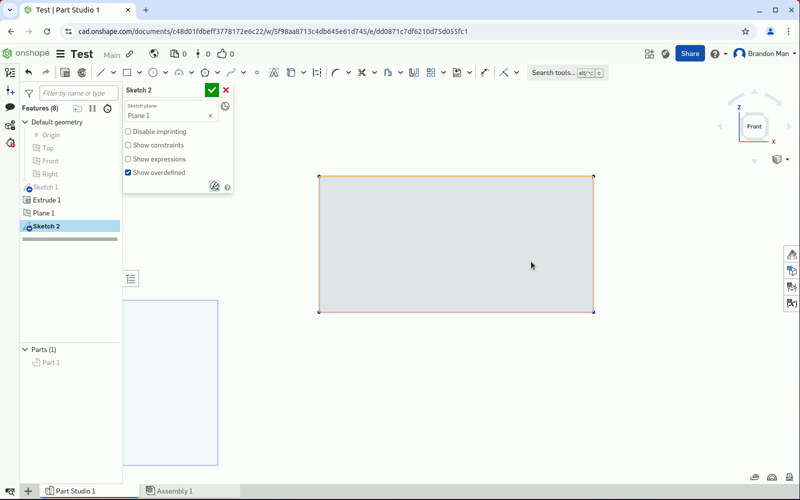
scroll(6)
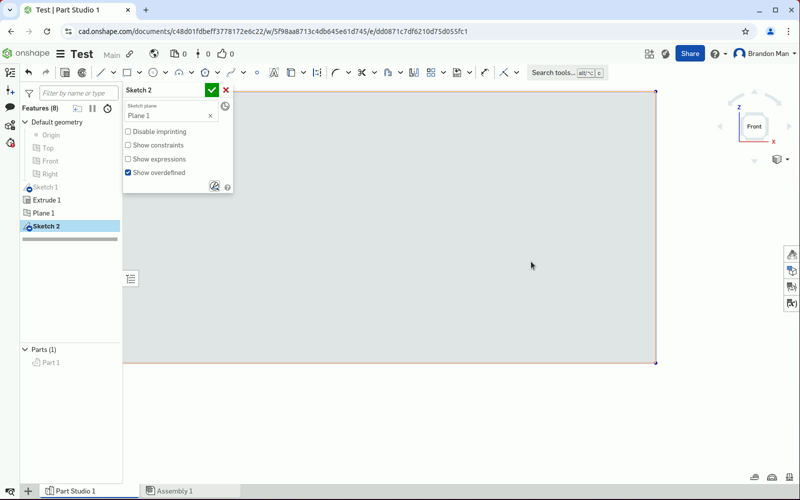
click(531, 261)
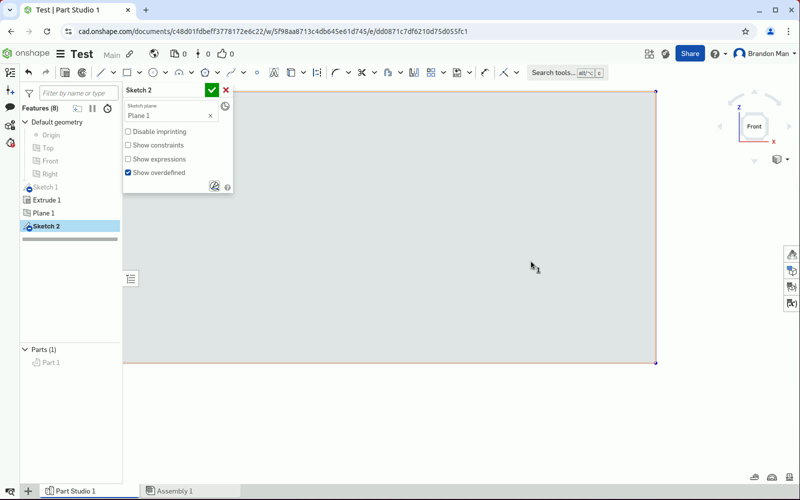
scroll(-6)
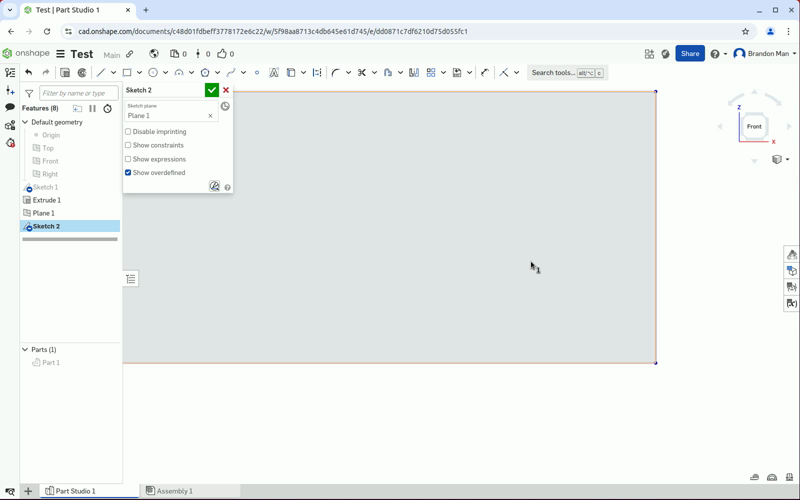
scroll(-6)
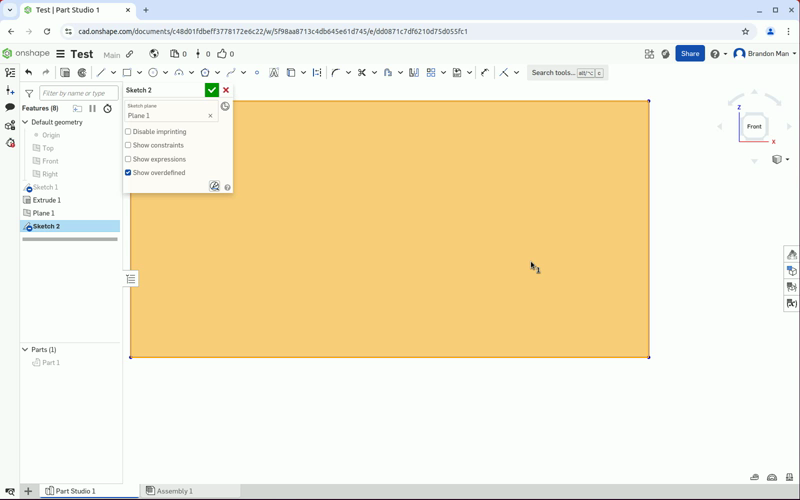
scroll(-6)
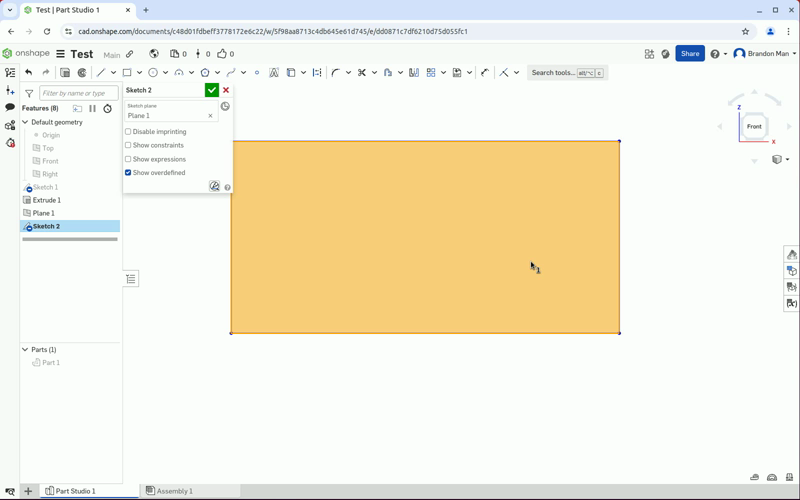
scroll(-6)
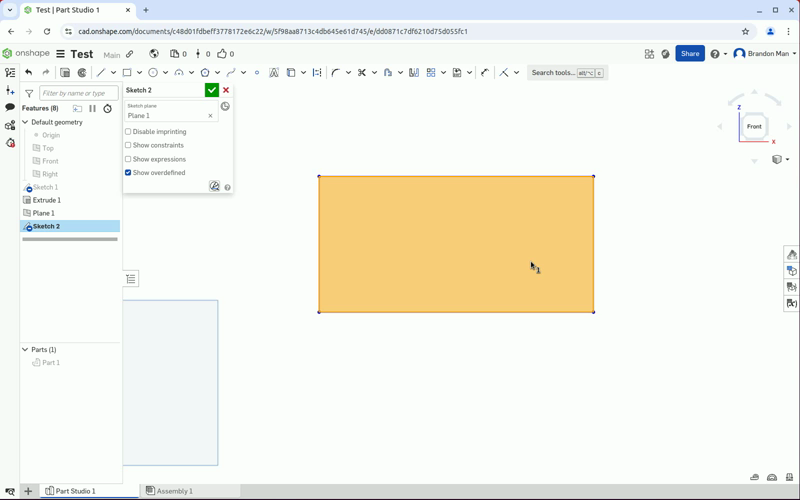
scroll(-6)
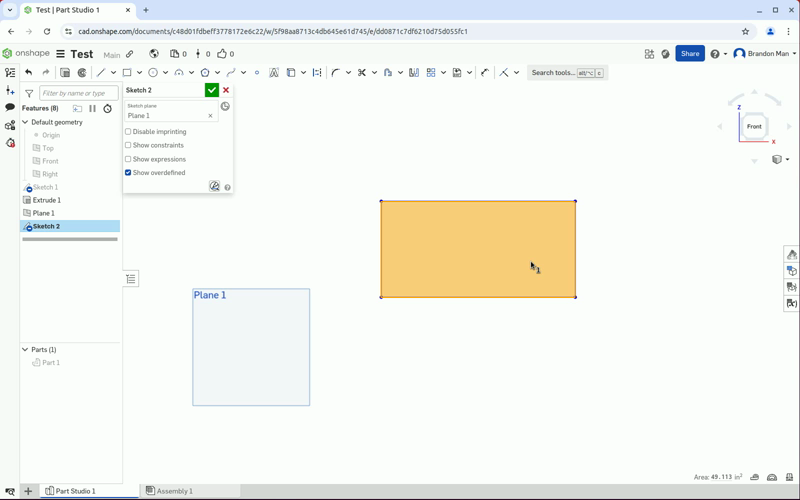
scroll(-6)
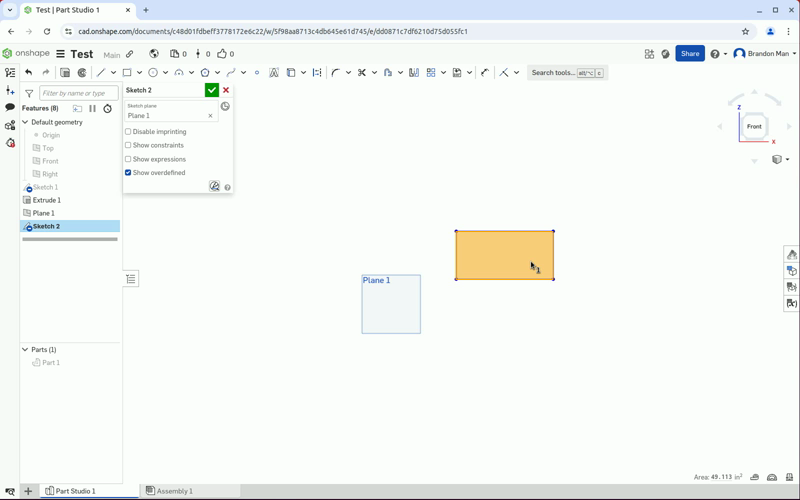
scroll(-6)
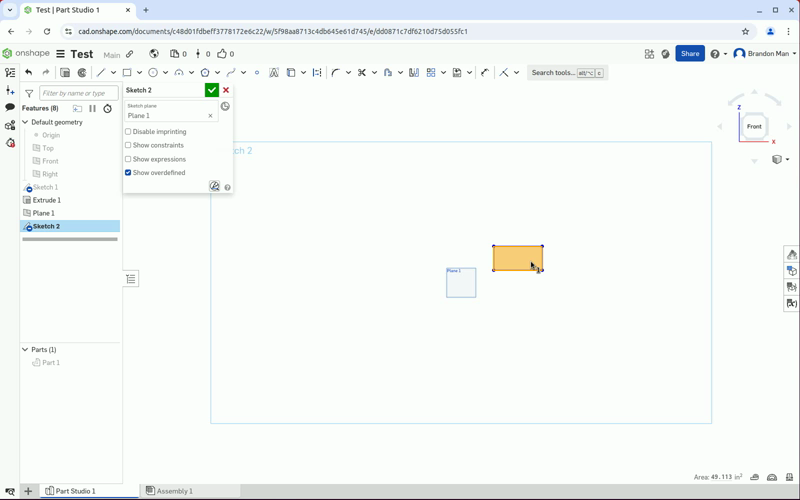
mouse_move(73, 352)
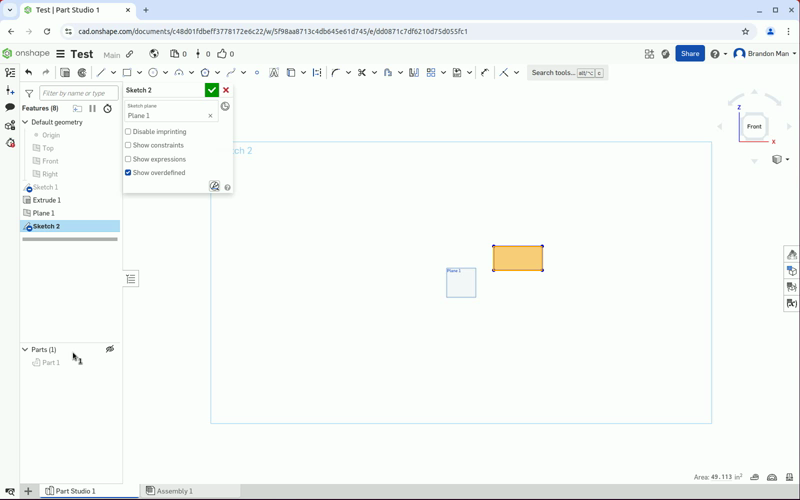
key(shift+y)
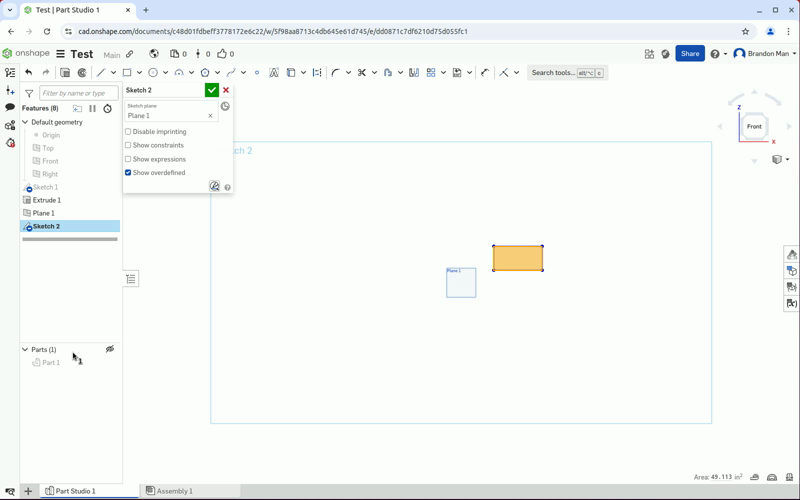
key(shift+e)
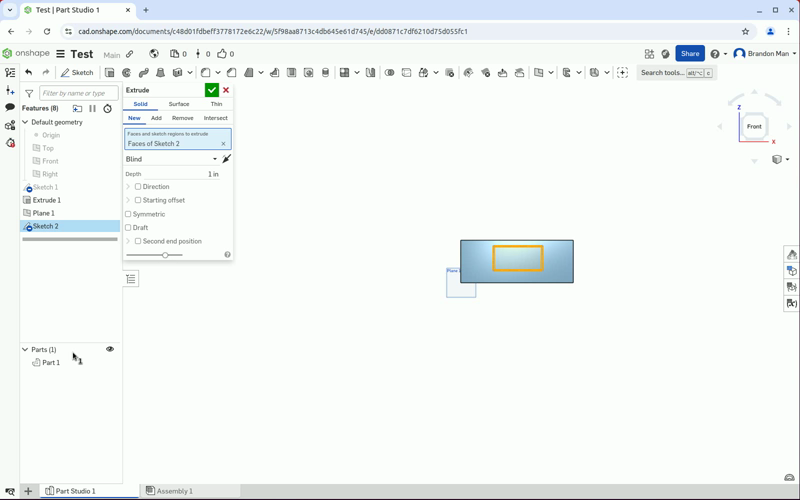
mouse_move(143, 106)
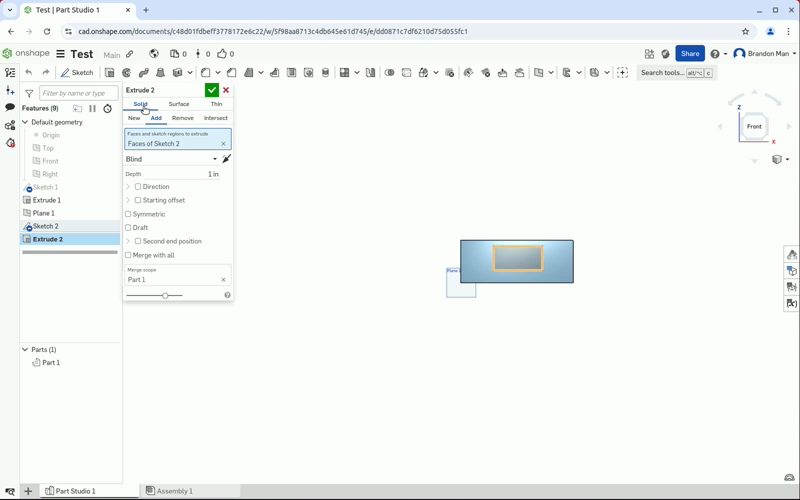
click(143, 106)
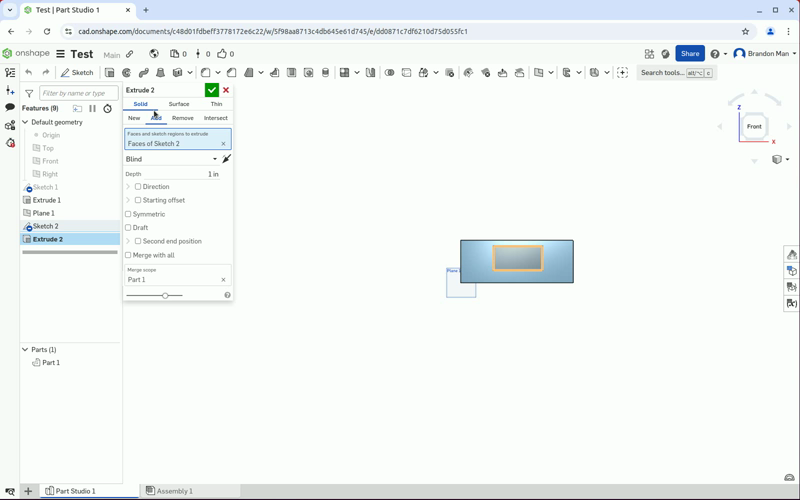
mouse_move(186, 120)
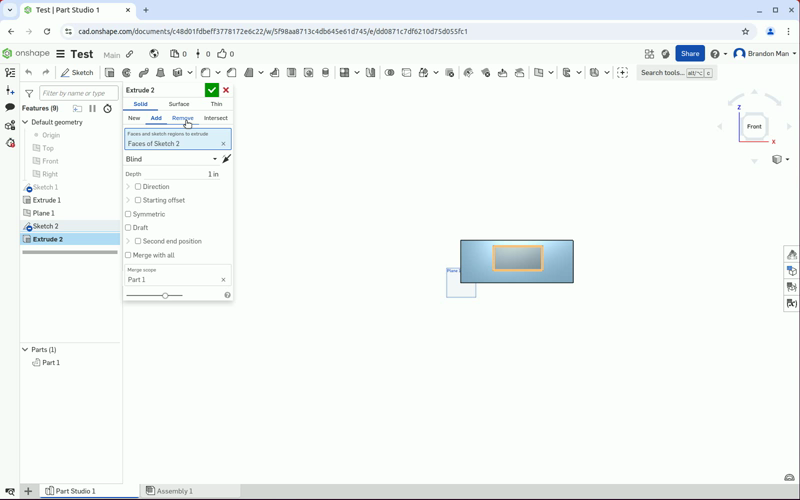
click(186, 120)
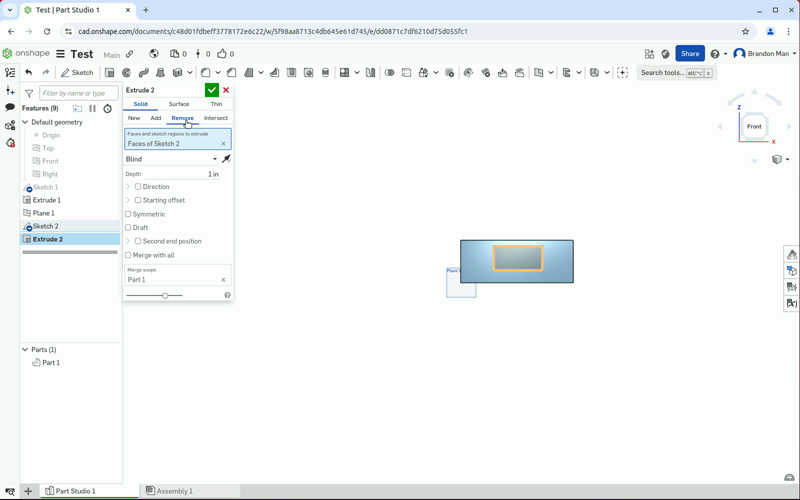
key(tab, 4)
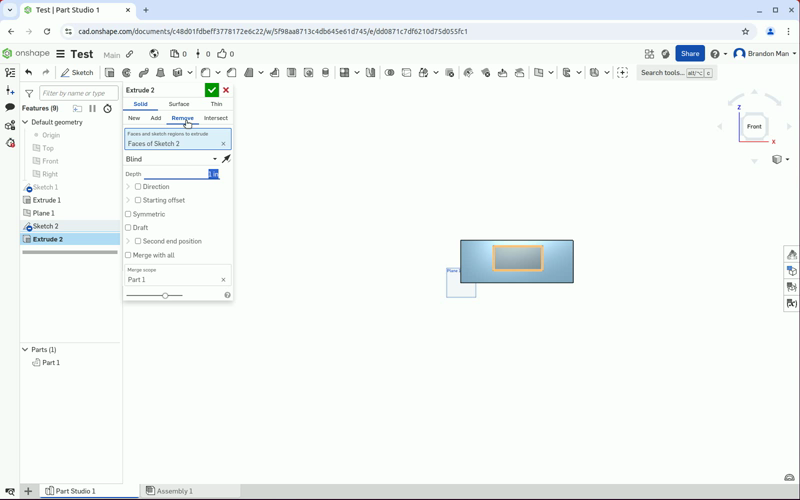
text(0.722)
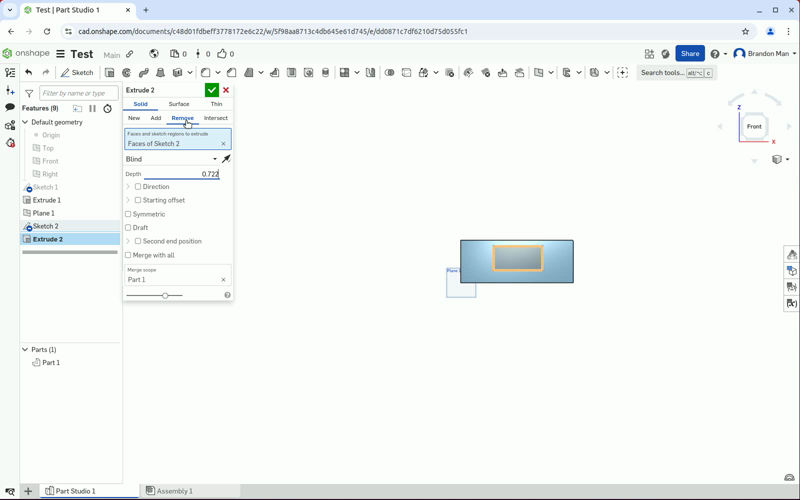
key(tab, 6)
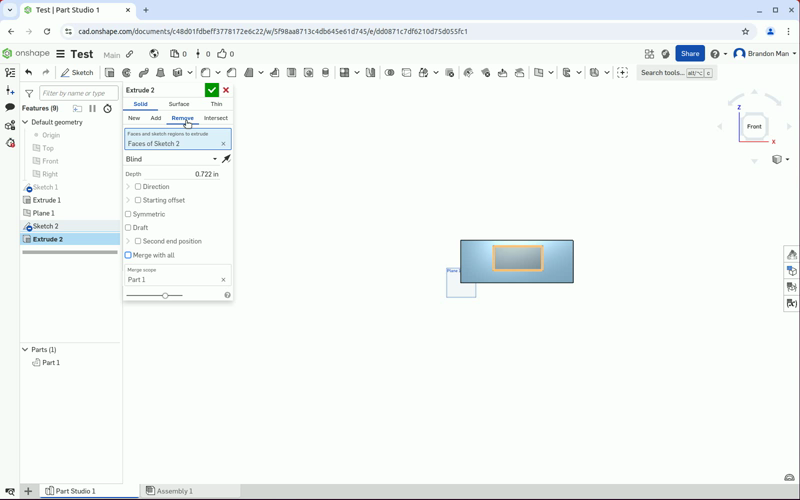
key(space)
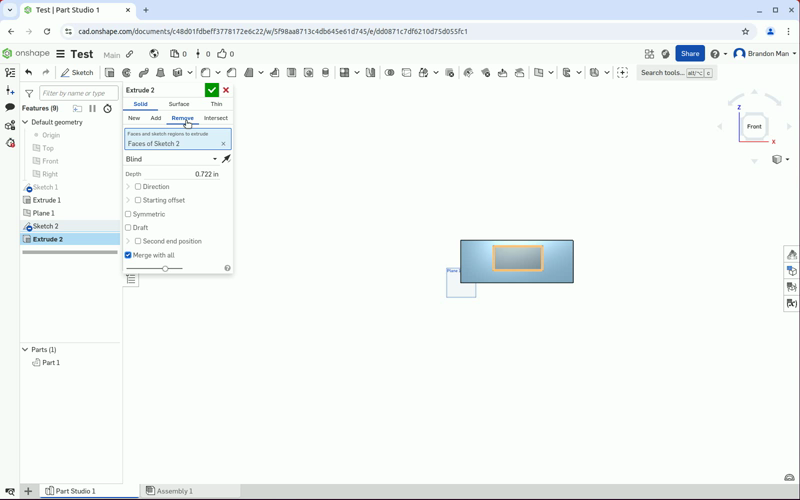
key(enter)
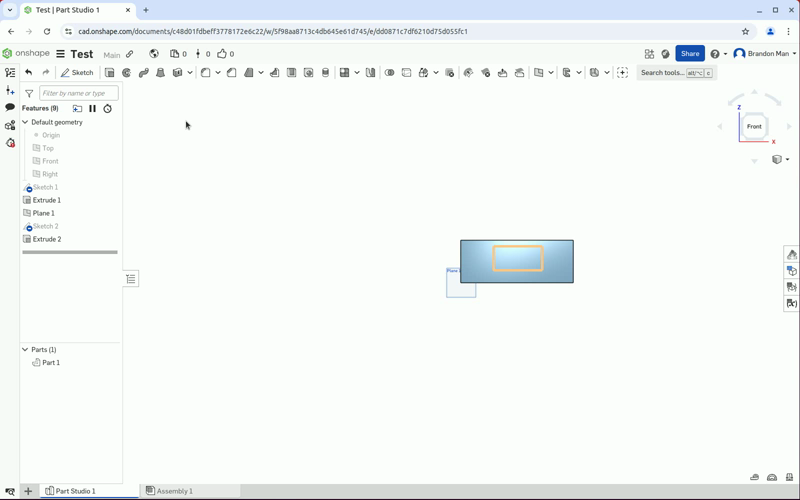
key(shift+h)
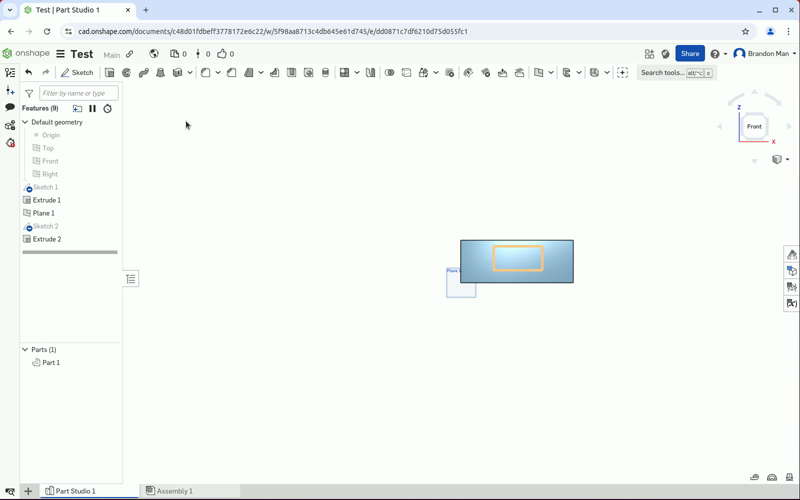
key(shift+h)
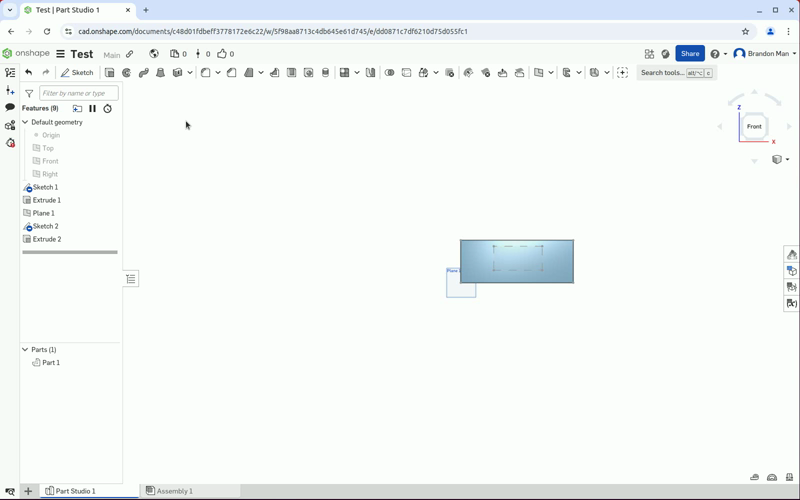
key(shift+7)
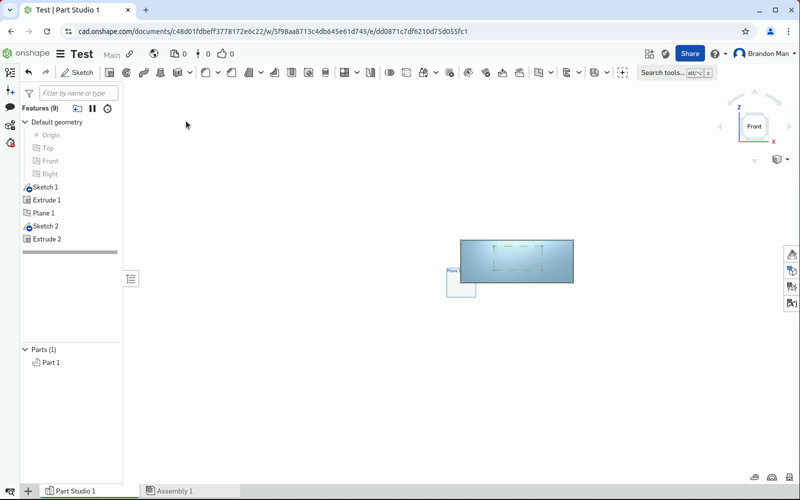
key(left, 2)
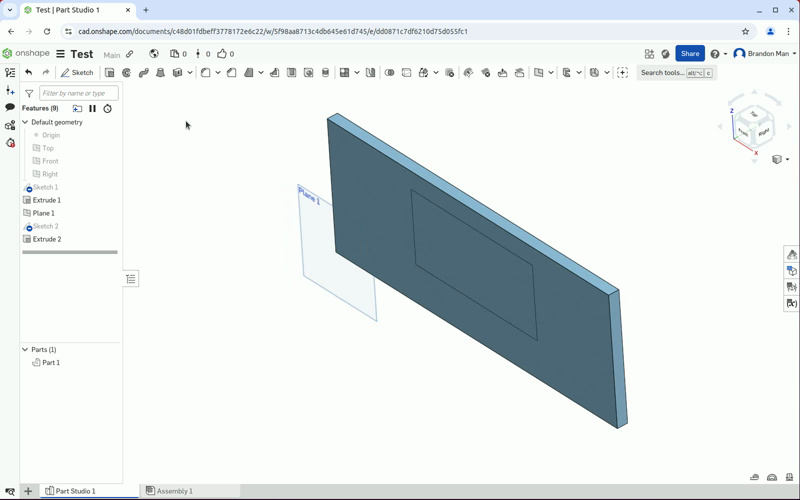
key(down, 2)
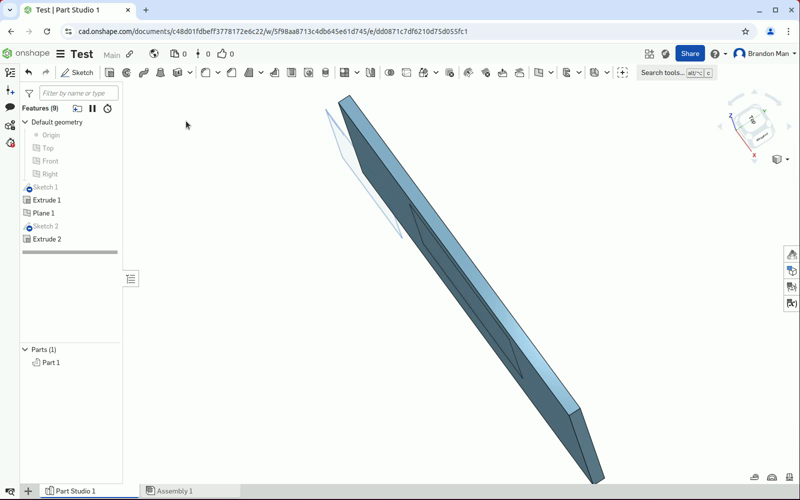
key(up, 2)
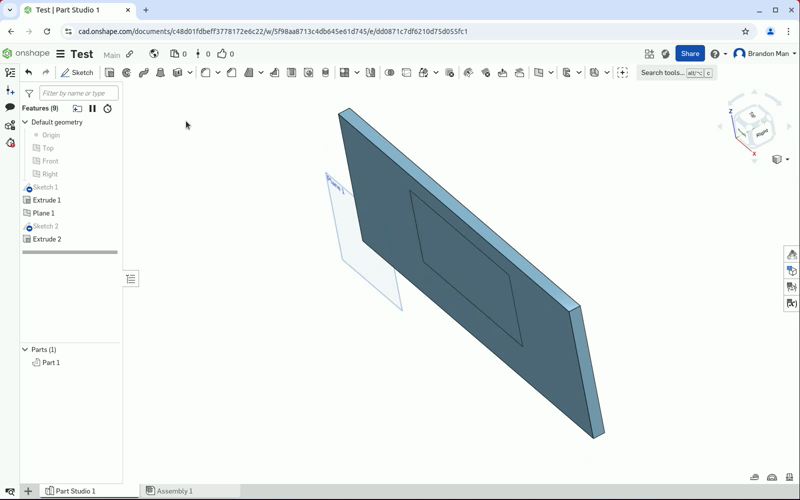
key(right, 2)
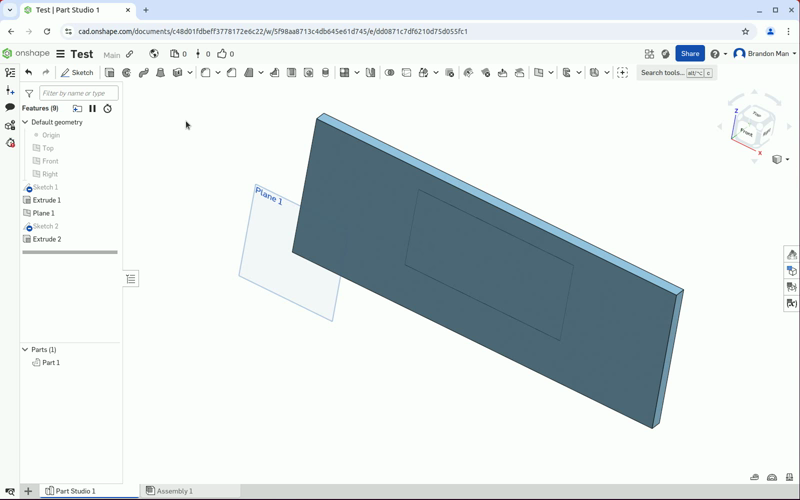
mouse_move(73, 189)
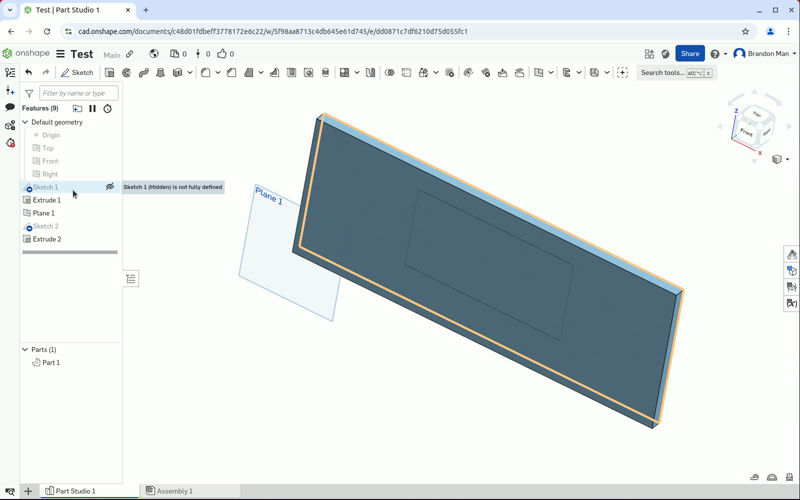
click(73, 189)